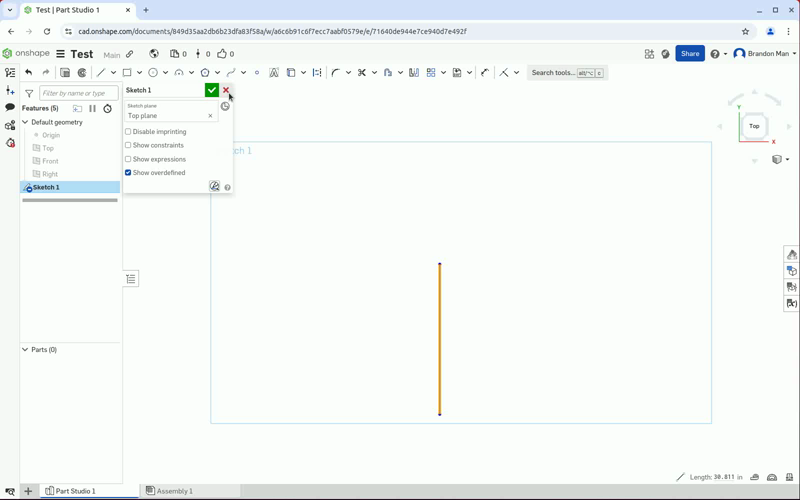
key(shift+h)
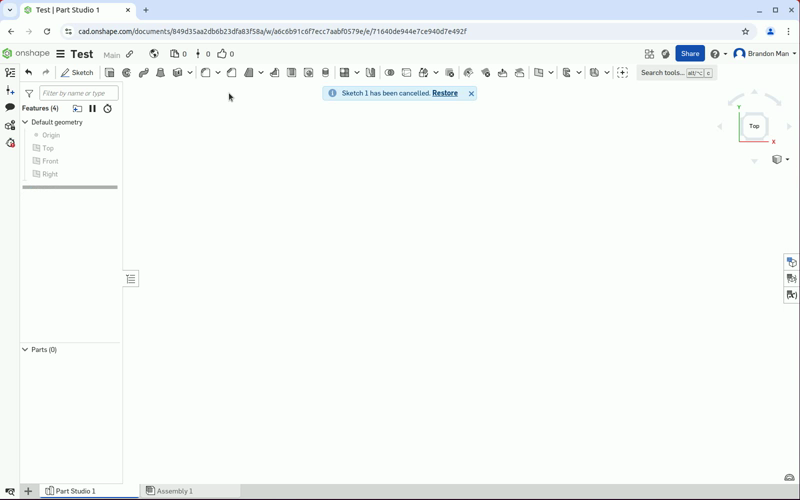
mouse_move(73, 352)
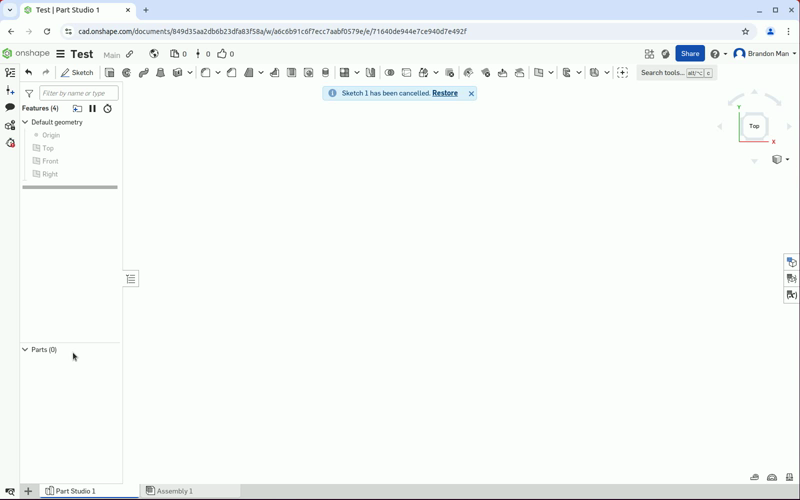
key(y)
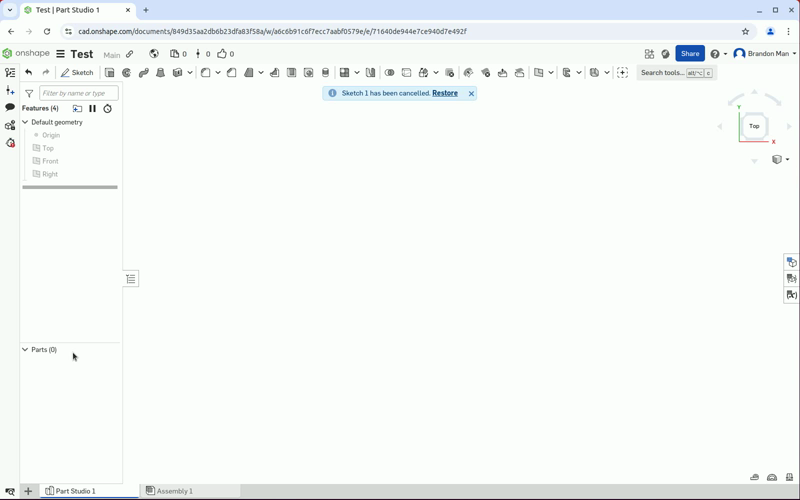
key(shift+p)
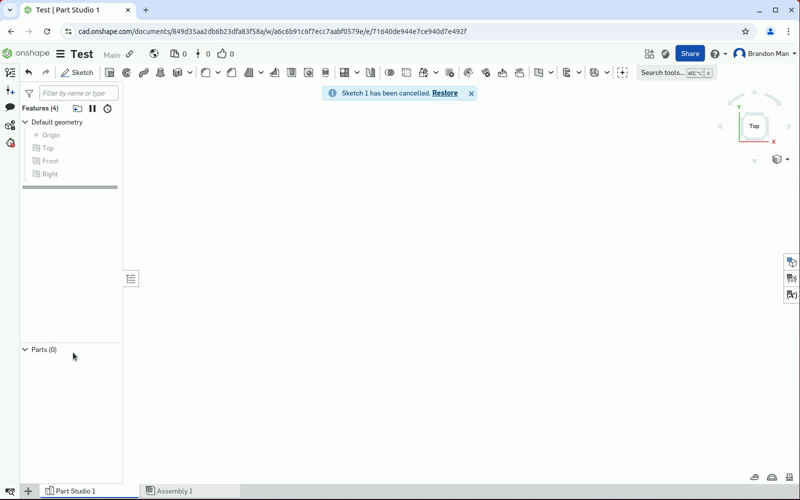
key(space)
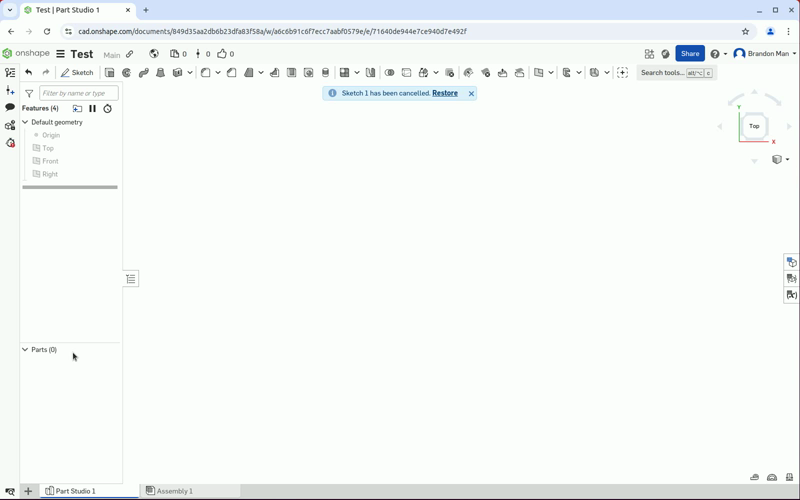
key_down(shift)
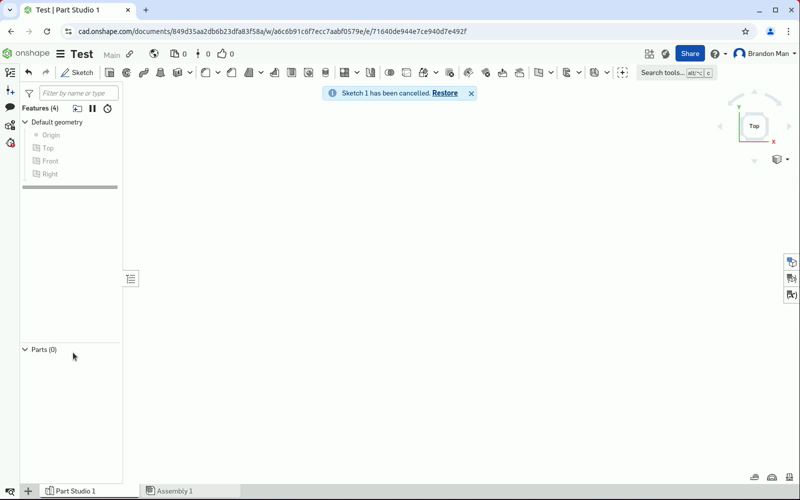
key(up)
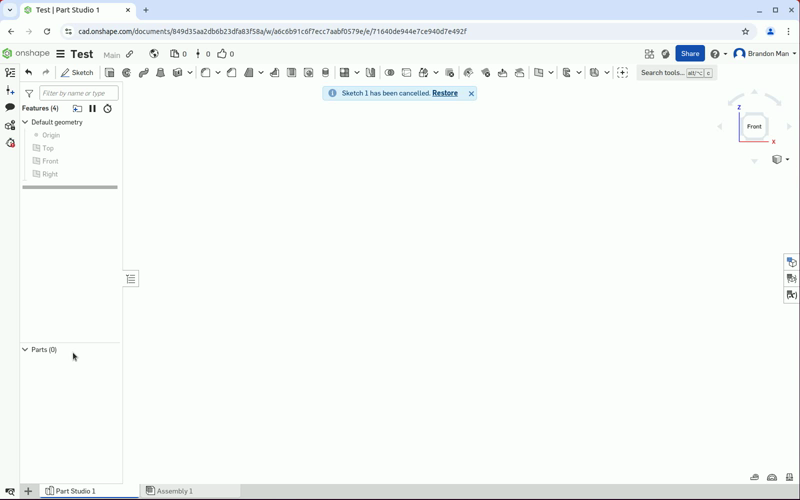
key_up(shift)
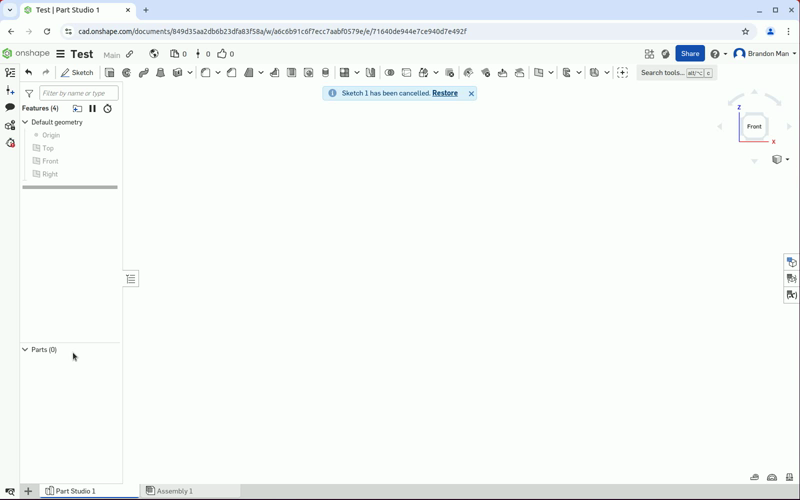
mouse_move(73, 352)
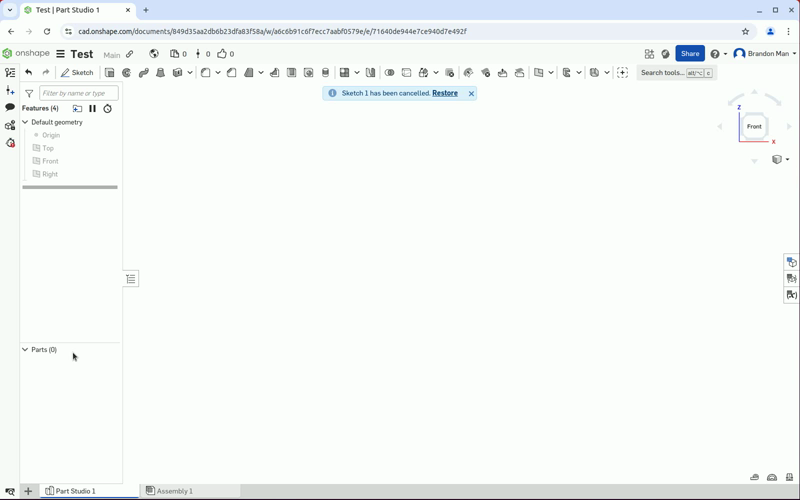
key(shift+y)
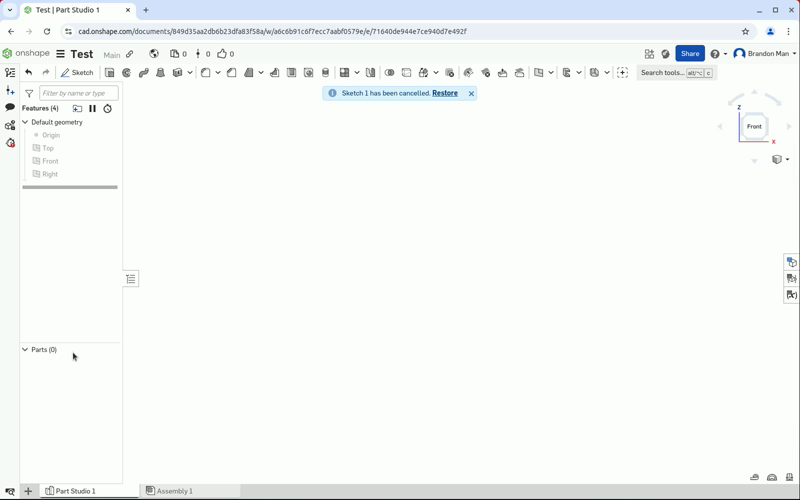
key(shift+s)
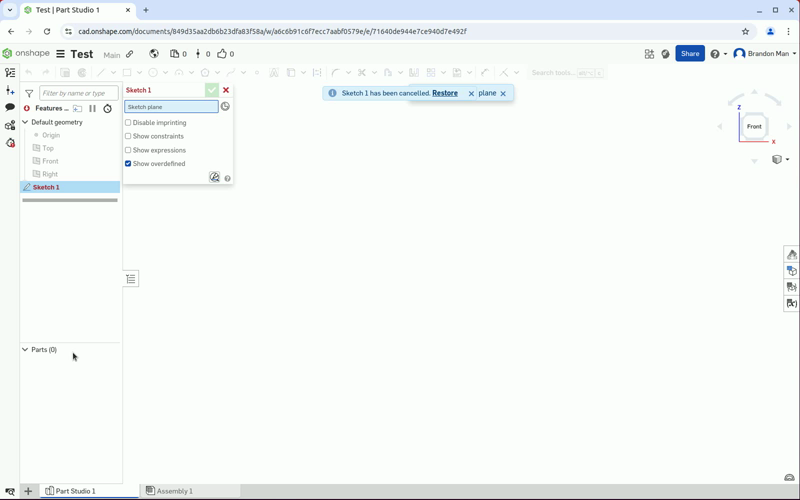
mouse_move(73, 163)
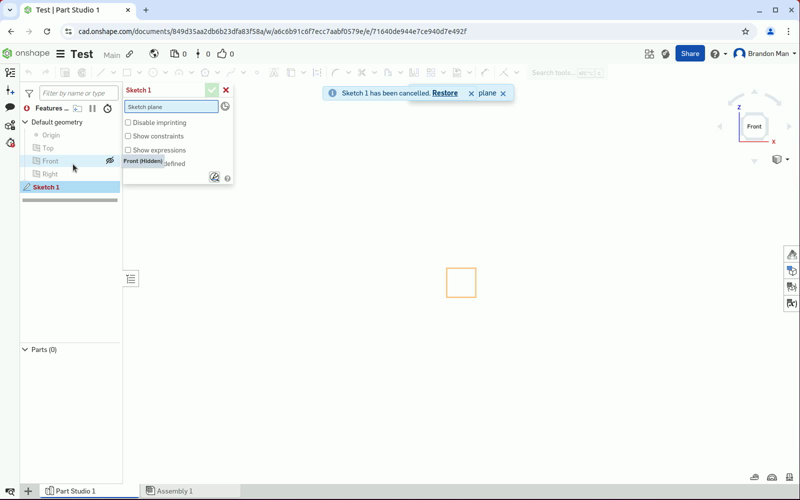
click(73, 163)
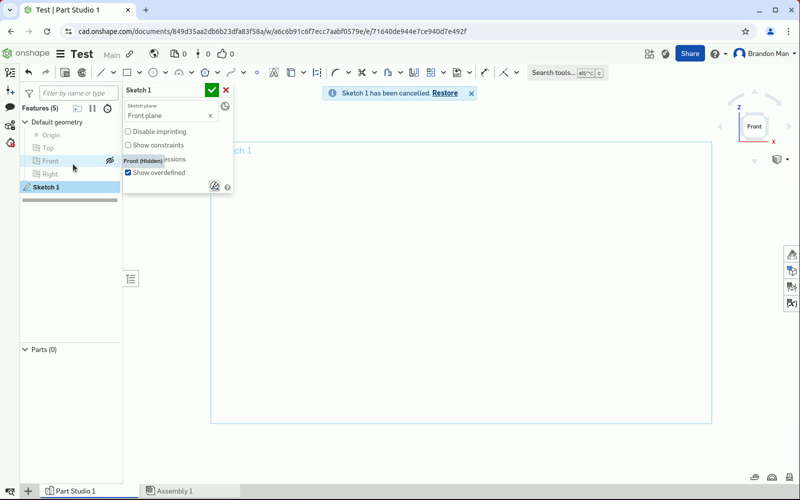
mouse_move(73, 352)
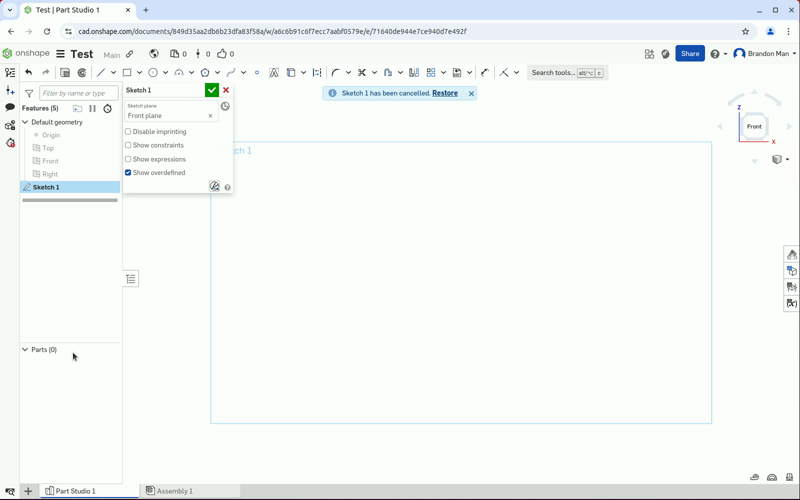
key(y)
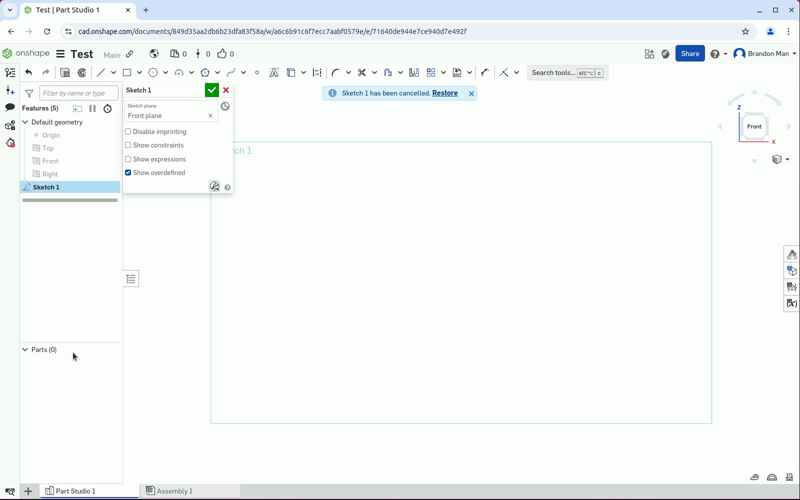
key(c)
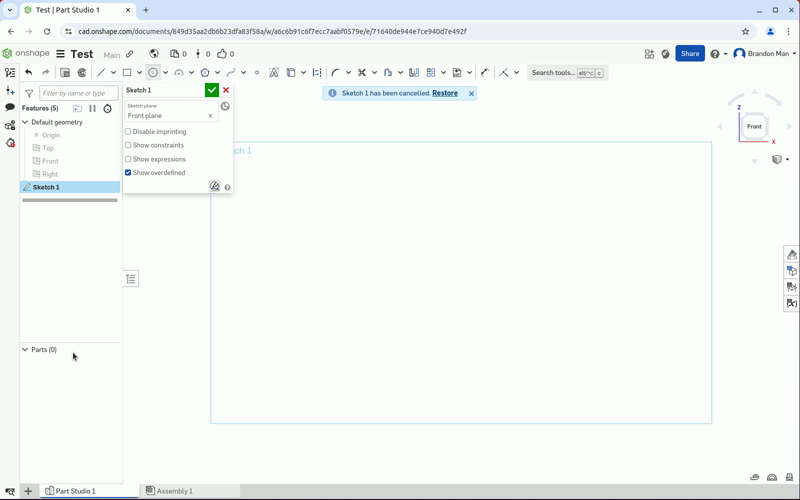
key_down(shift)
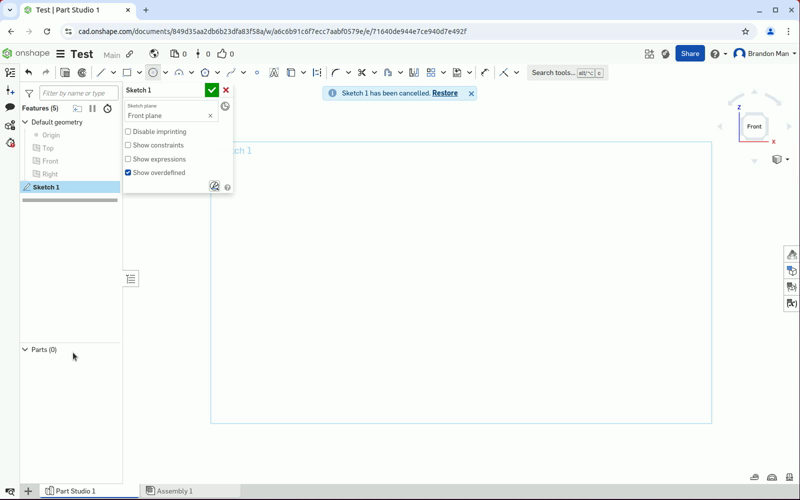
mouse_move(405, 247)
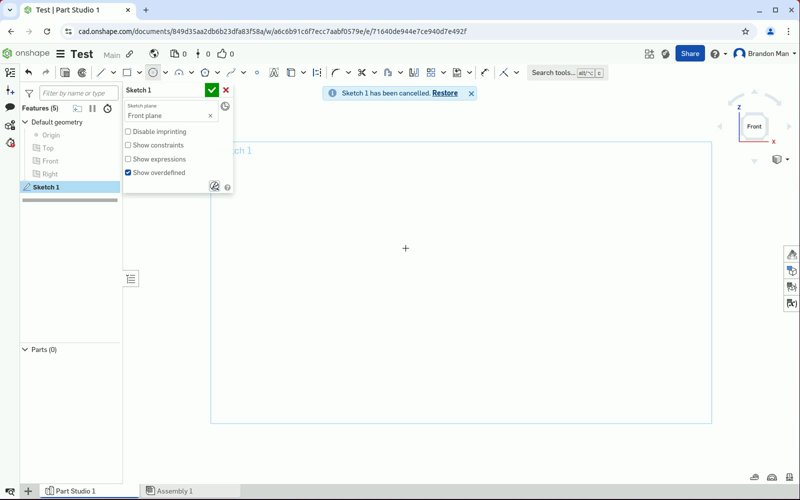
click(405, 247)
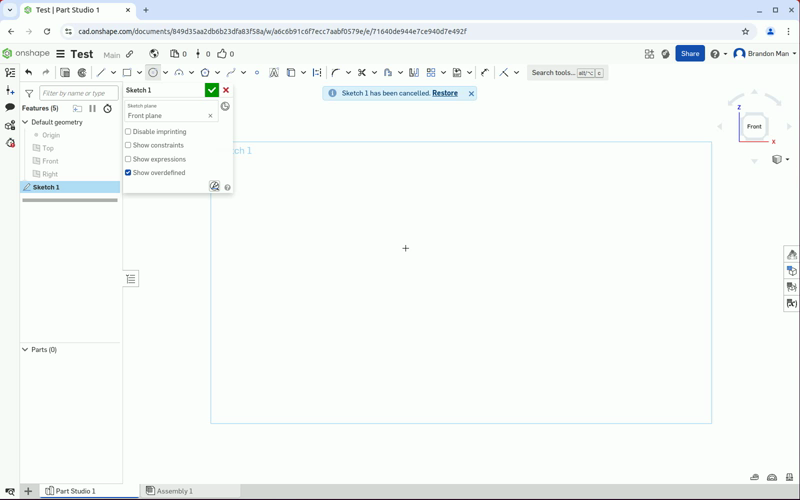
key_up(shift)
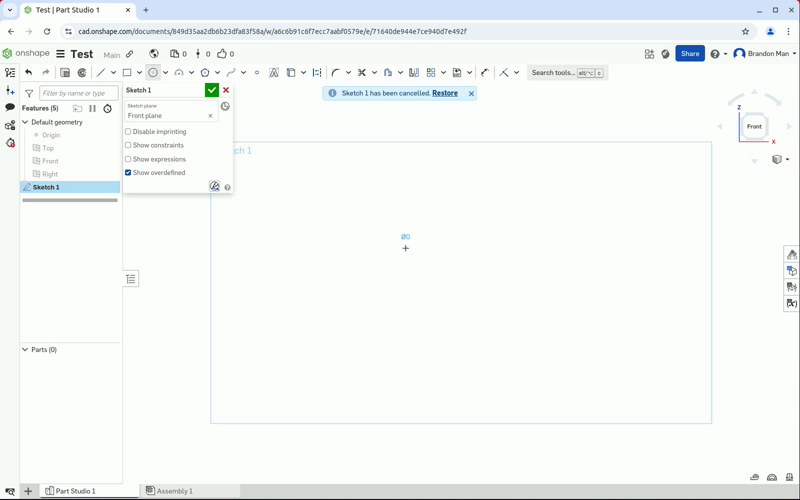
mouse_move(407, 247)
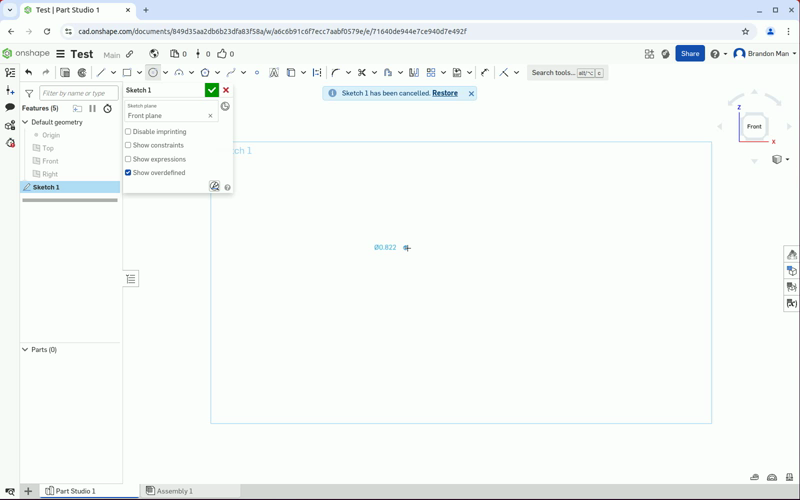
scroll(6)
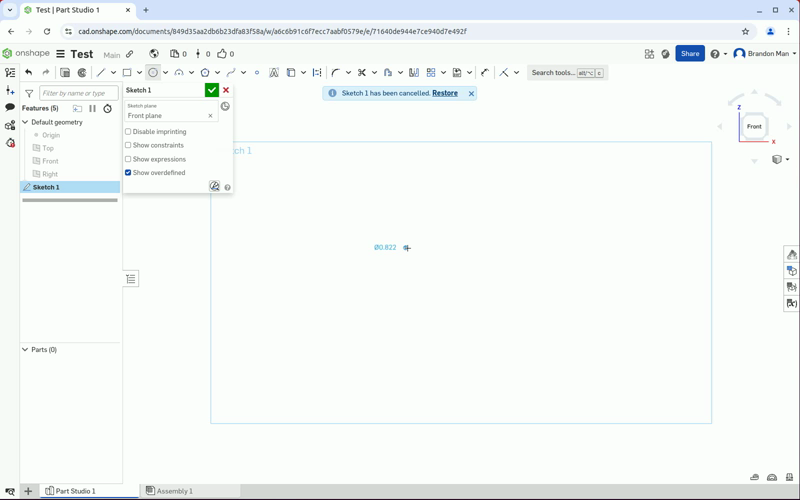
scroll(6)
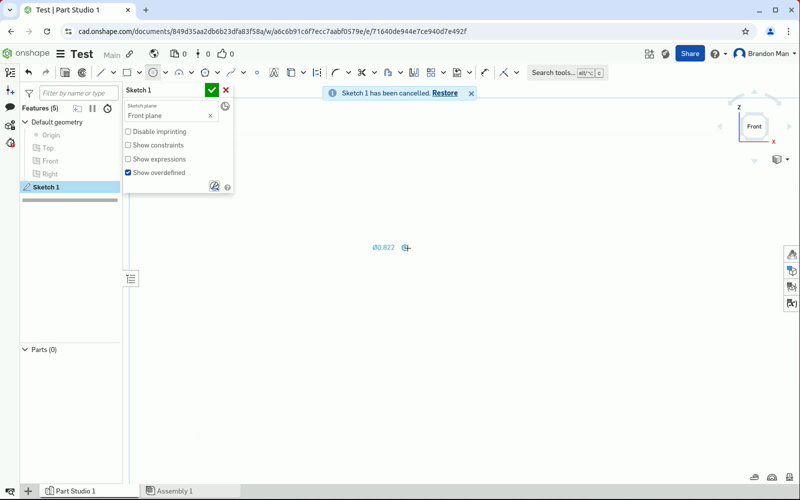
scroll(6)
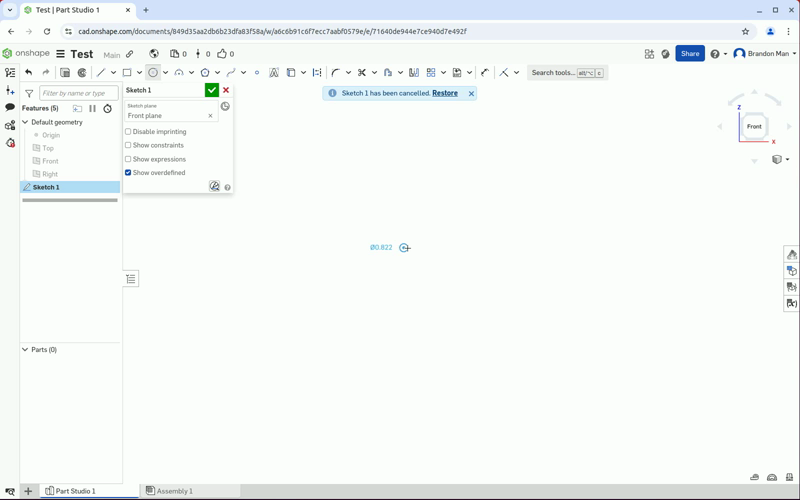
scroll(6)
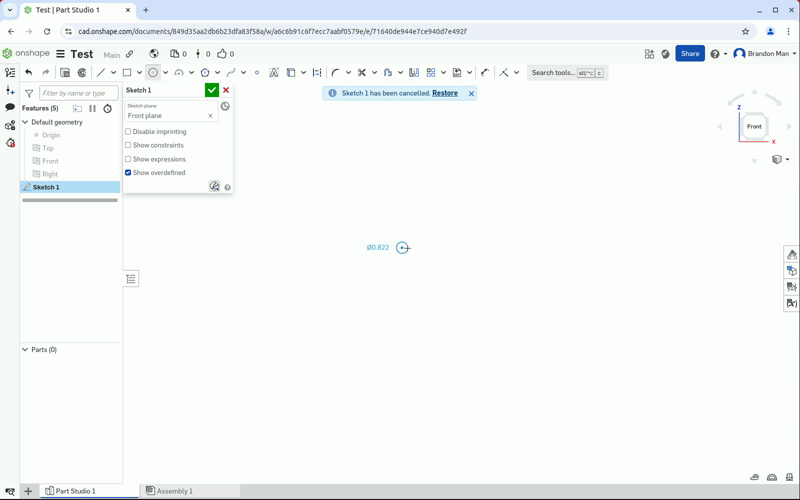
scroll(6)
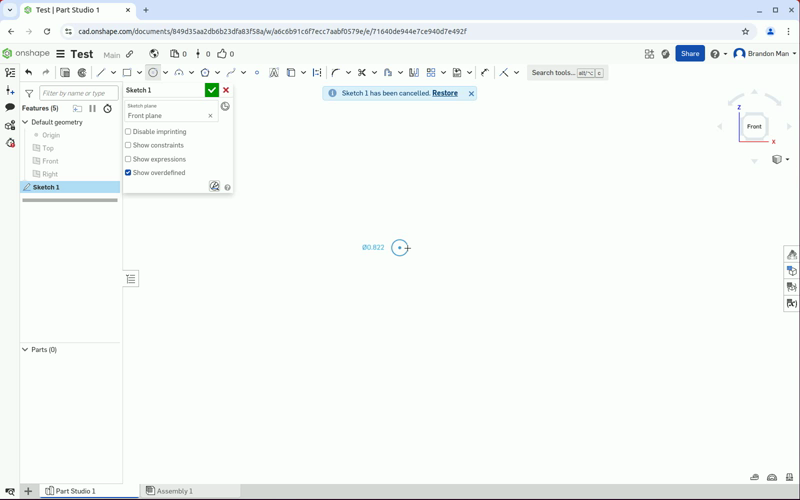
scroll(6)
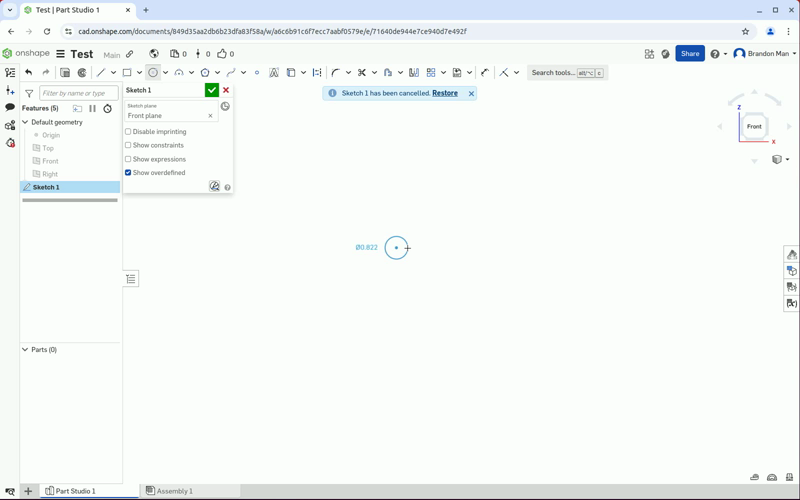
scroll(6)
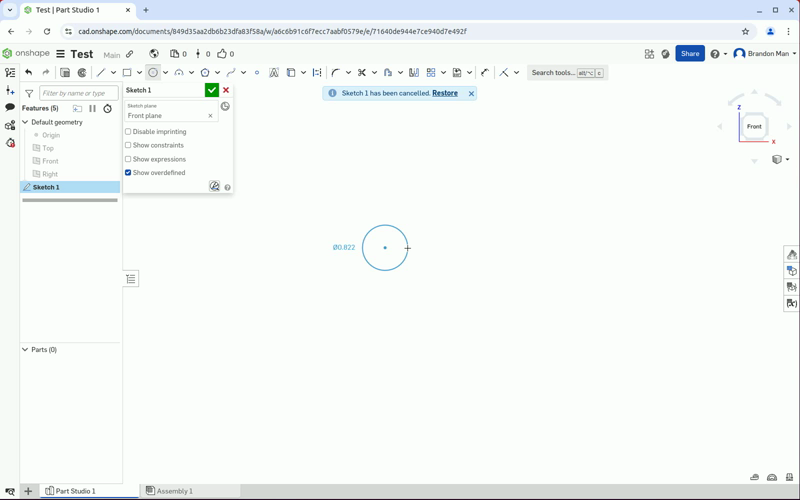
click(407, 247)
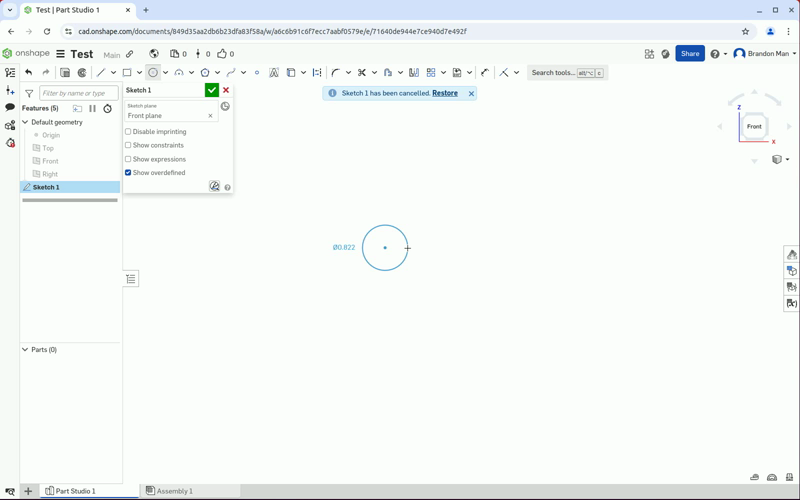
scroll(-6)
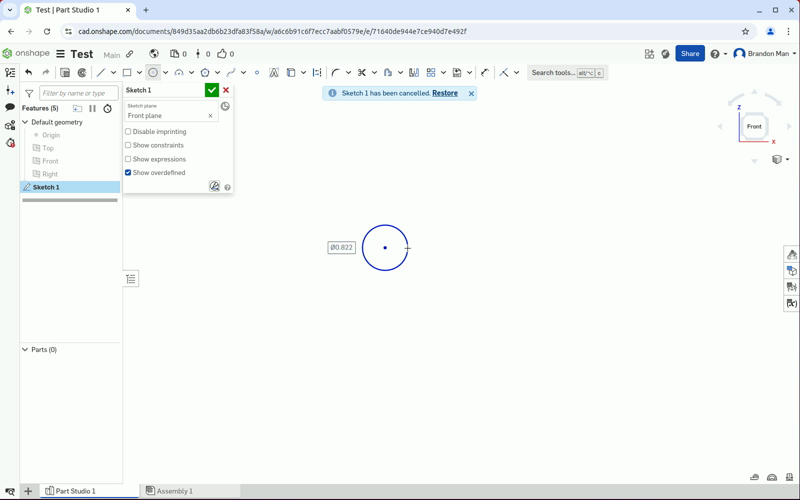
scroll(-6)
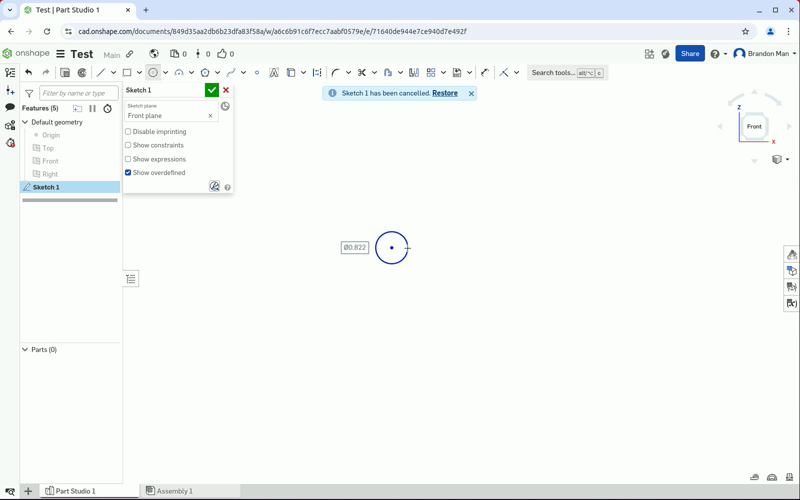
scroll(-6)
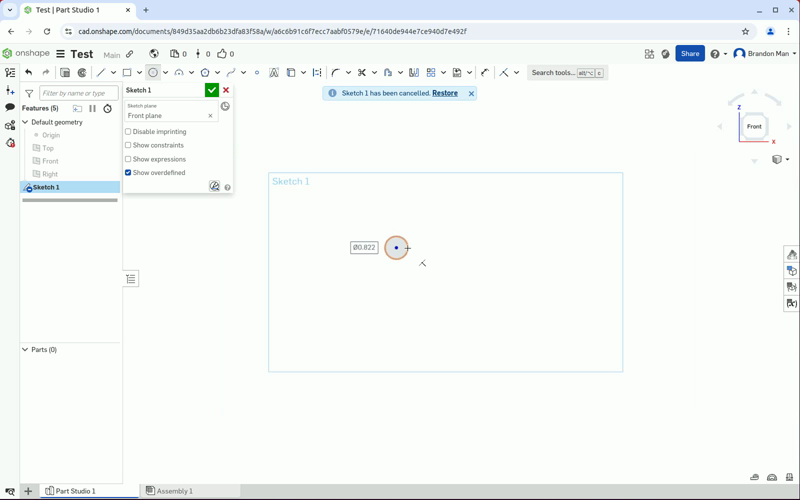
scroll(-6)
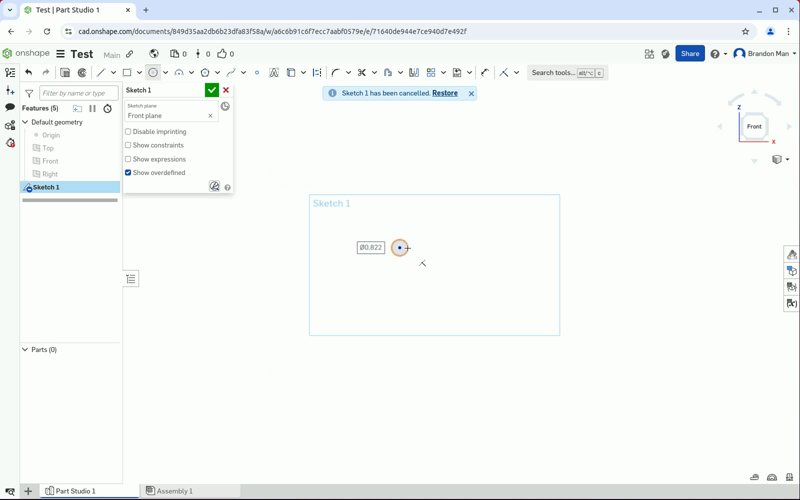
scroll(-6)
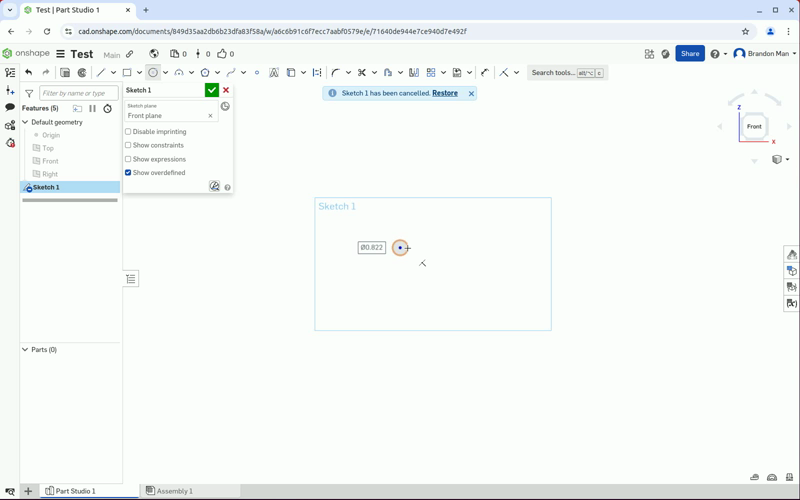
scroll(-6)
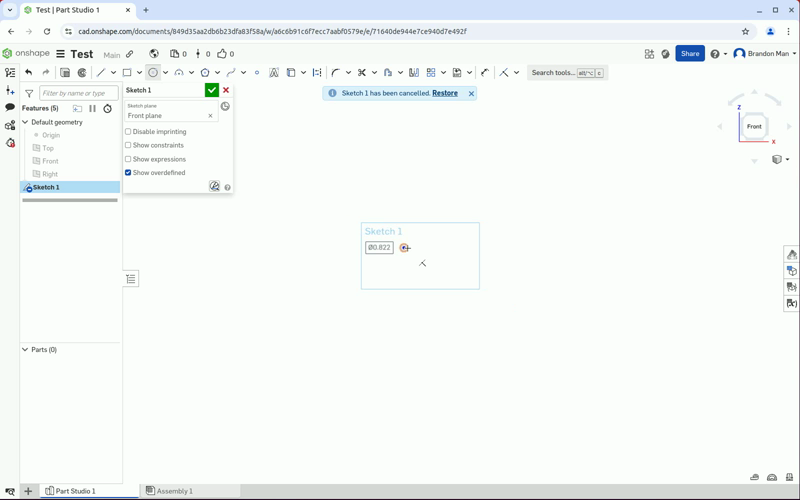
scroll(-6)
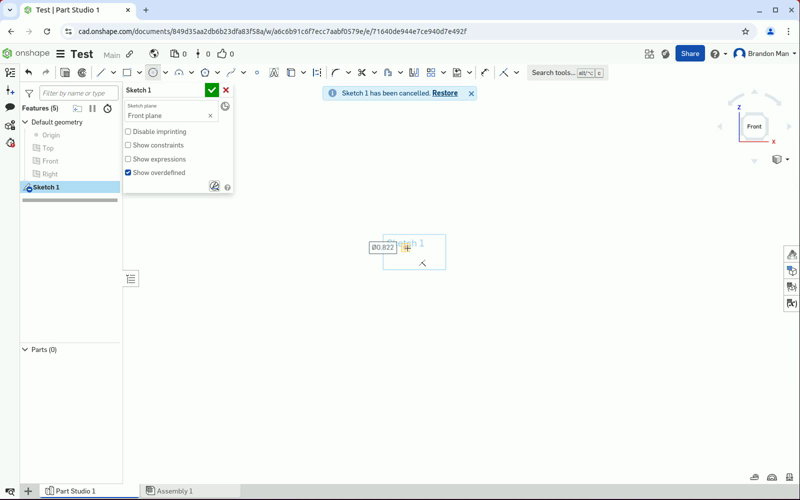
key(esc)
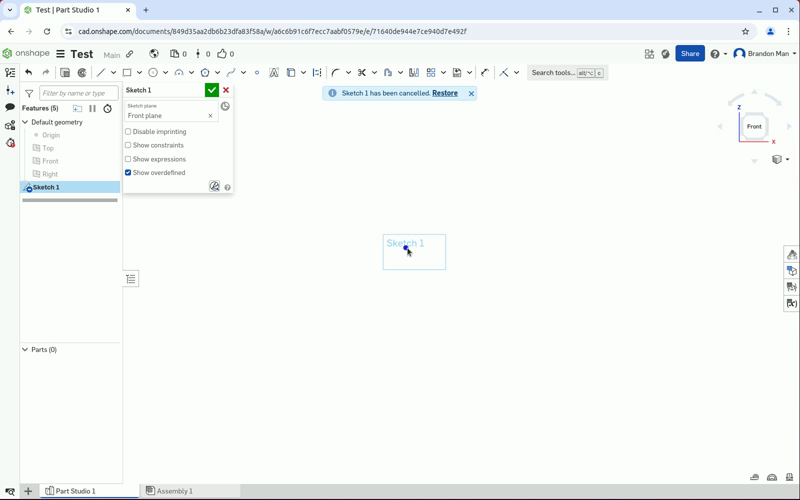
mouse_move(403, 248)
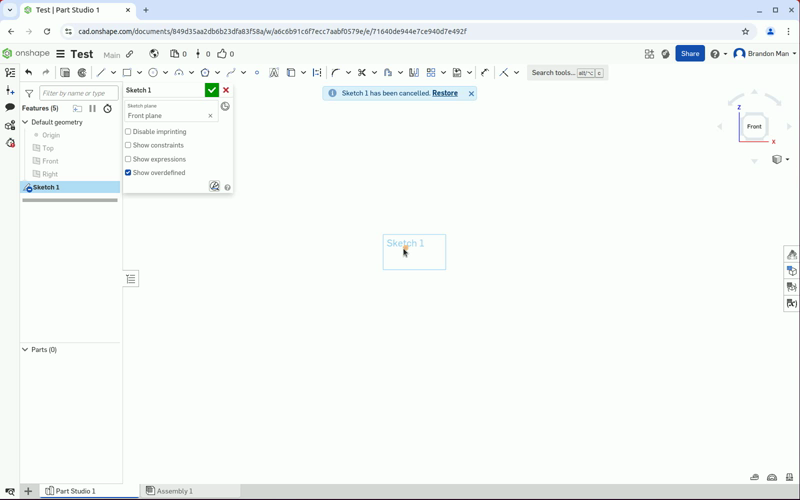
scroll(6)
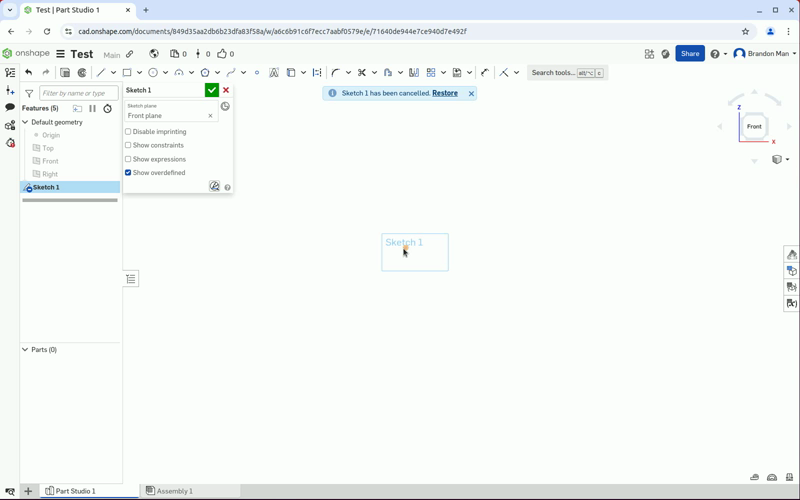
scroll(6)
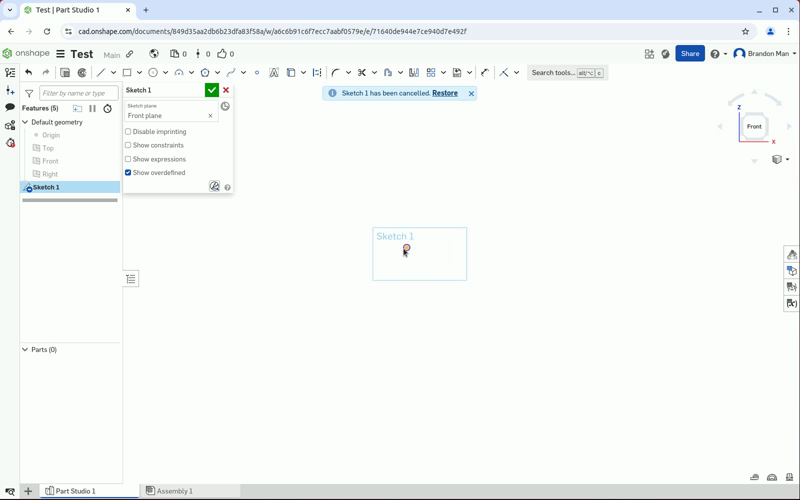
scroll(6)
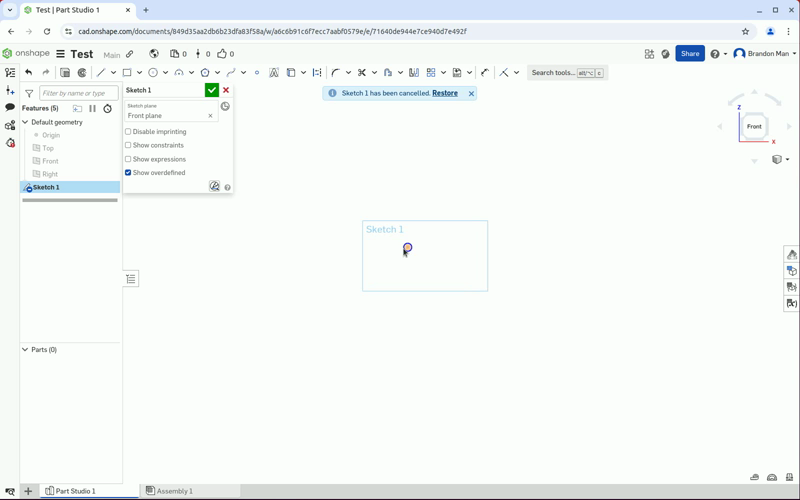
scroll(6)
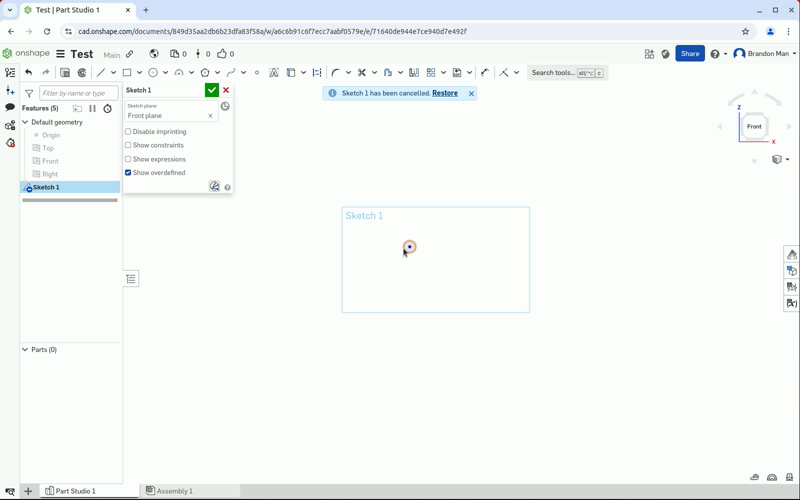
scroll(6)
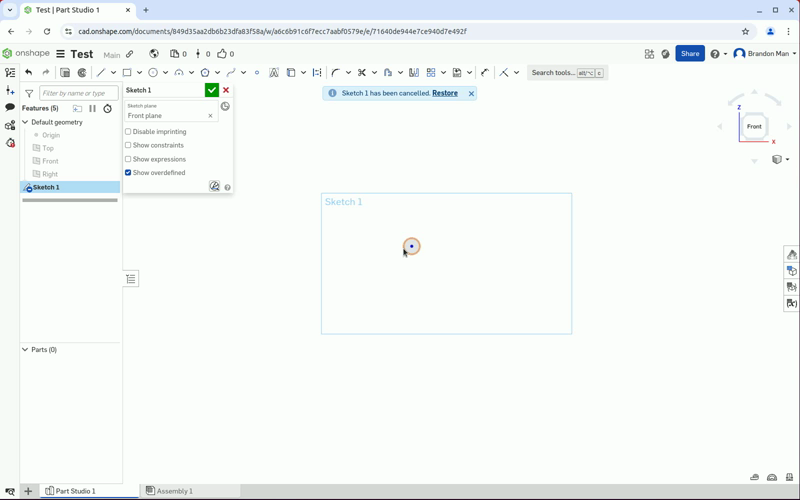
scroll(6)
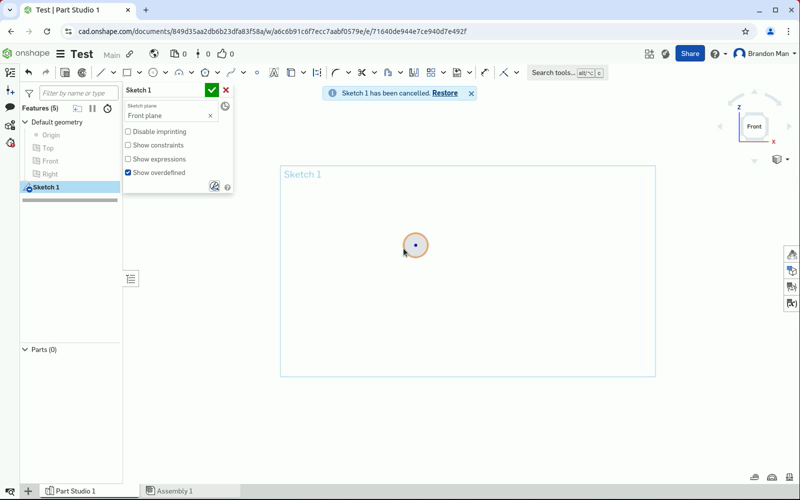
scroll(6)
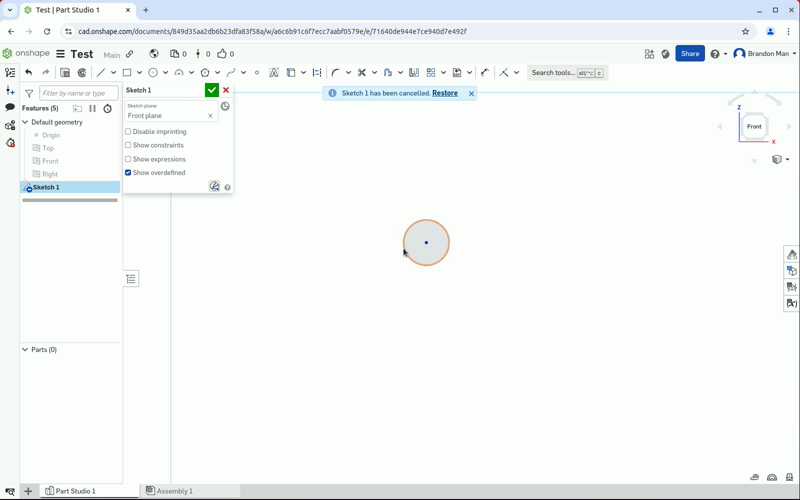
click(403, 248)
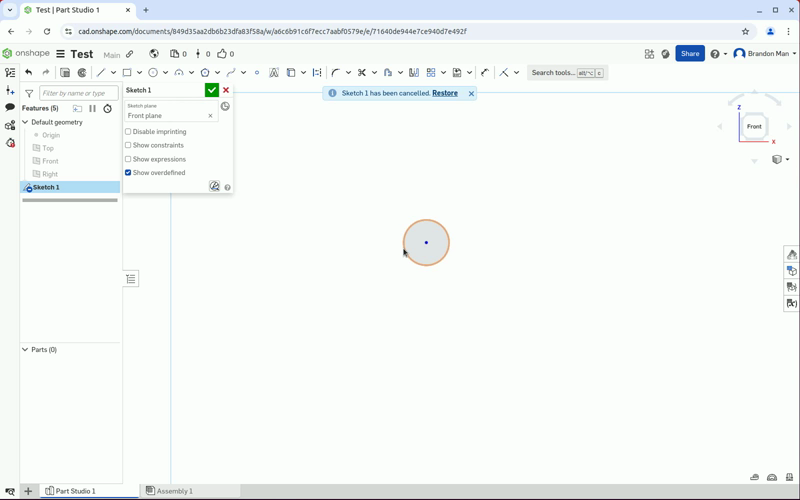
scroll(-6)
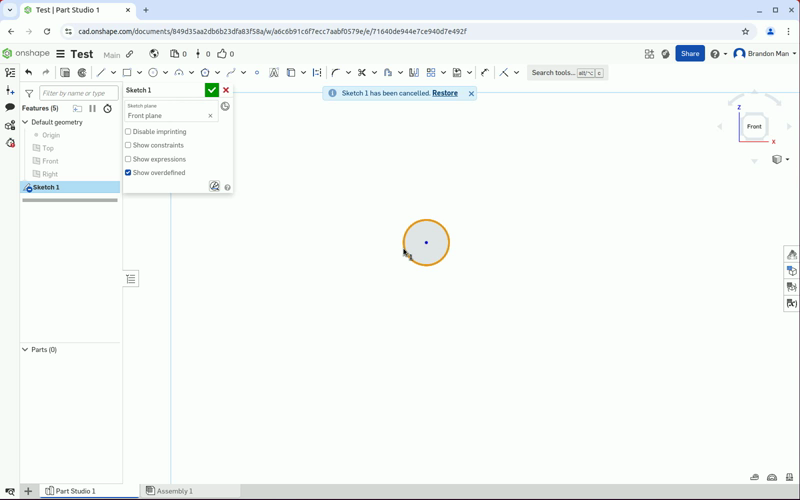
scroll(-6)
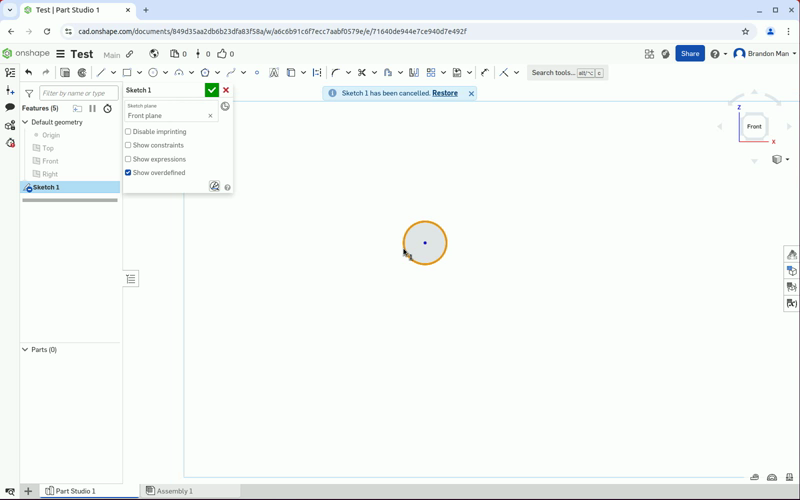
scroll(-6)
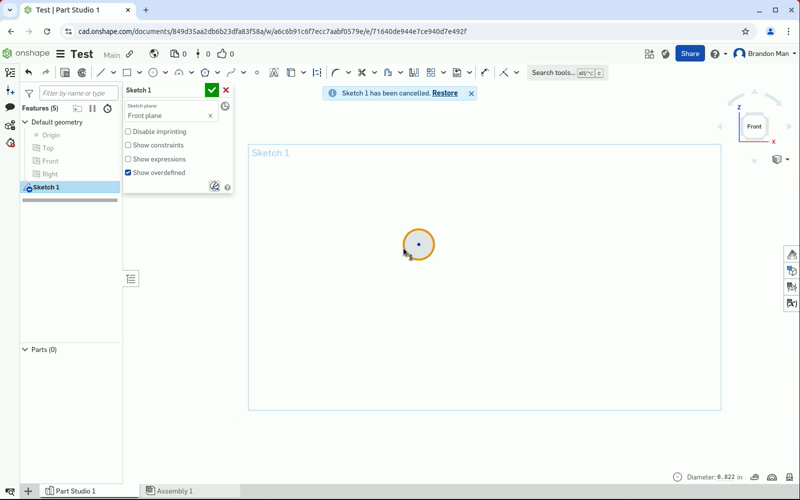
scroll(-6)
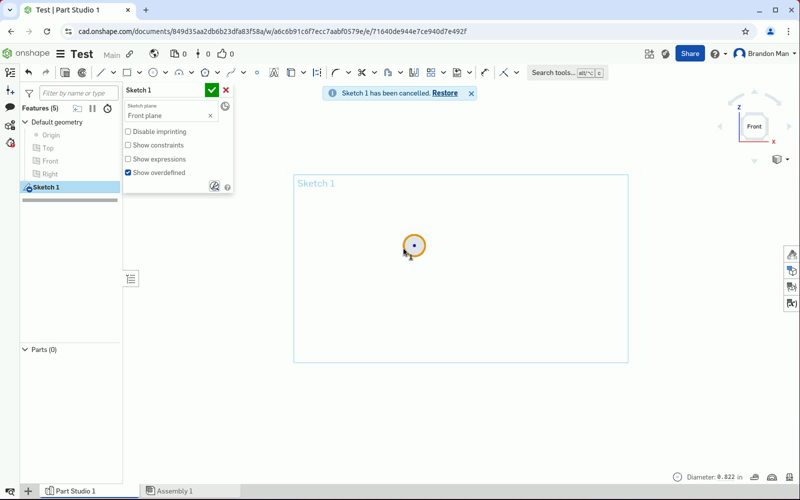
scroll(-6)
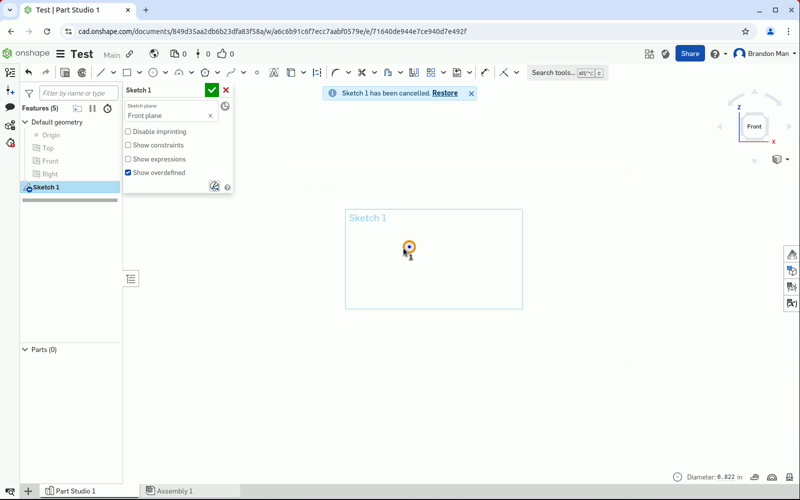
scroll(-6)
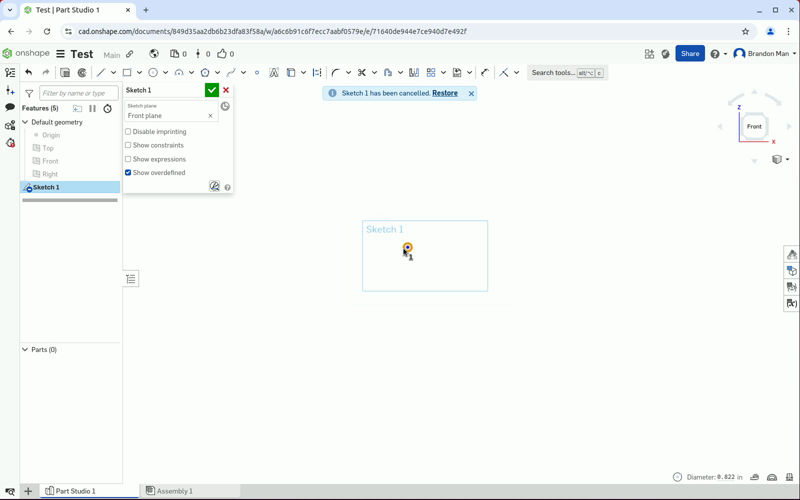
scroll(-6)
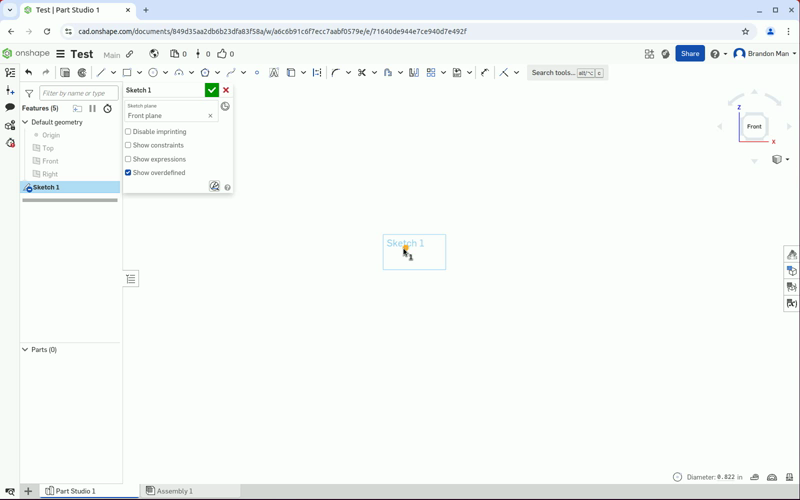
mouse_move(73, 352)
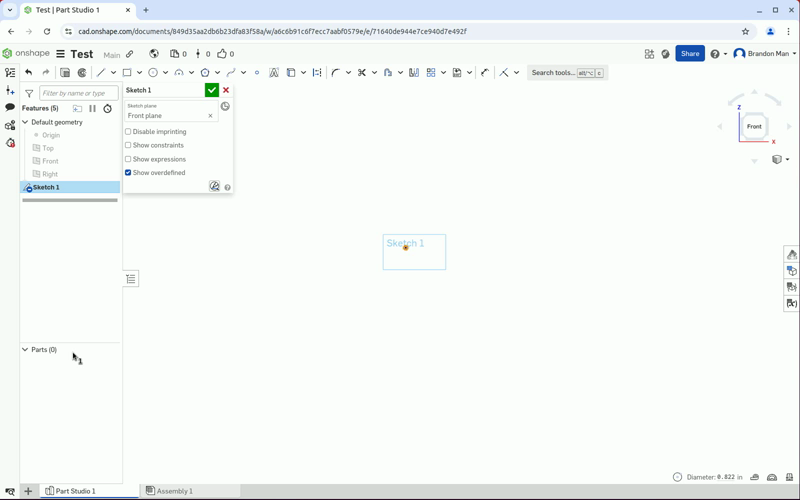
key(shift+y)
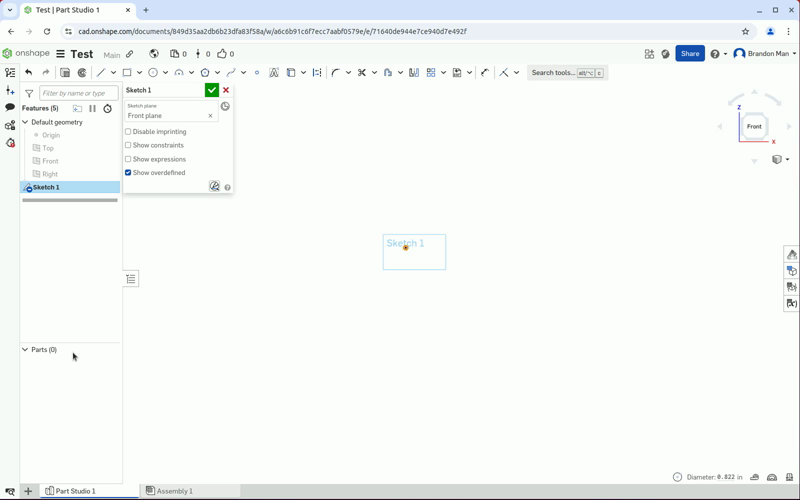
key(shift+e)
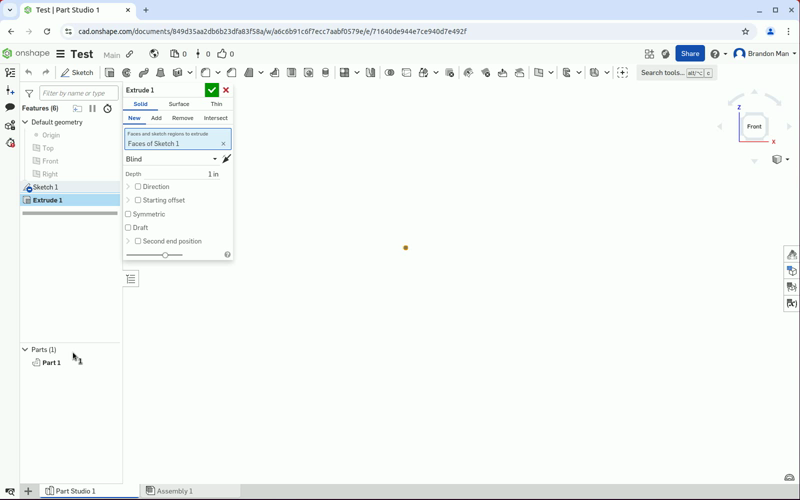
mouse_move(143, 106)
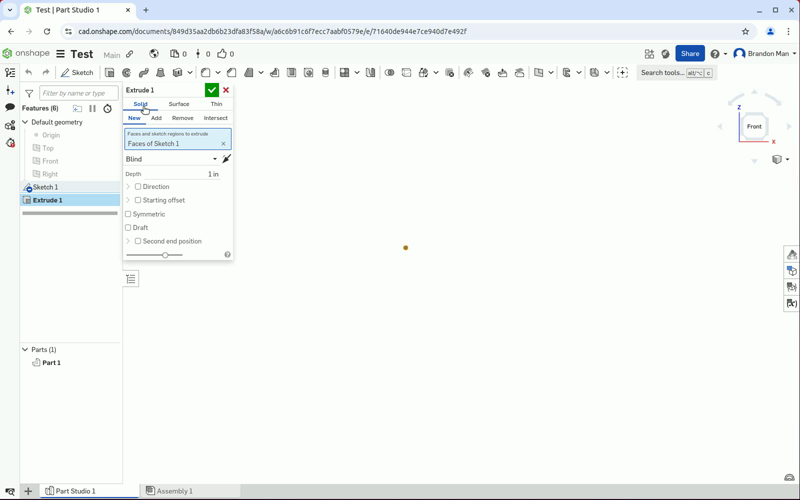
click(143, 106)
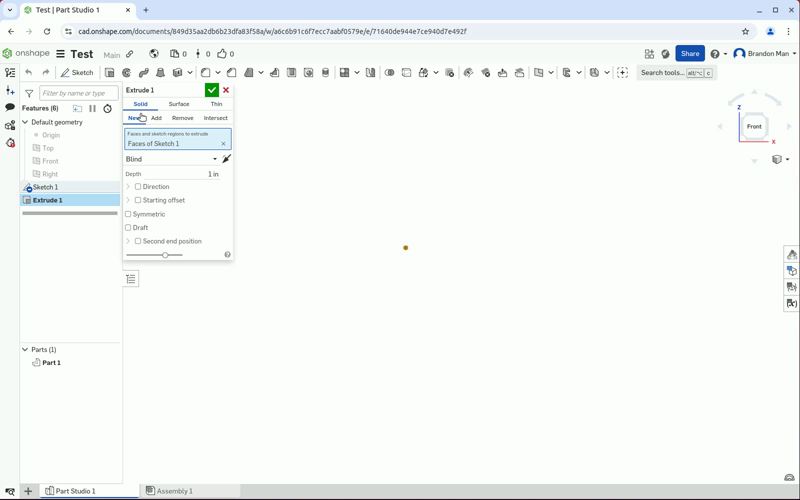
mouse_move(137, 120)
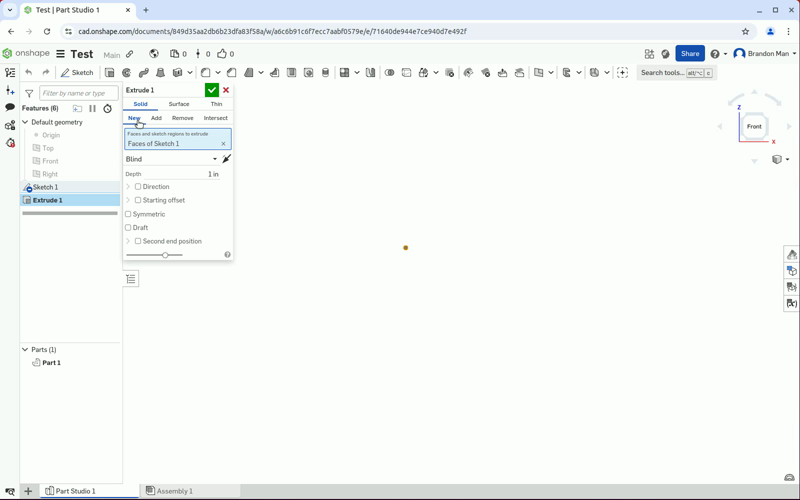
click(137, 120)
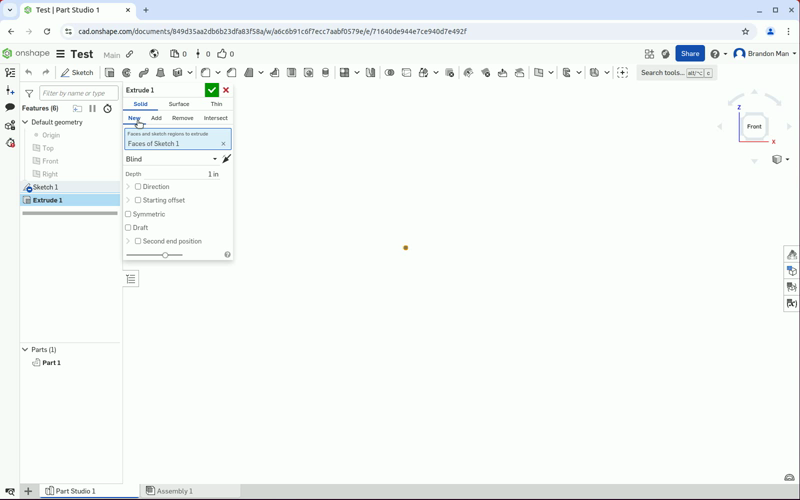
key(tab, 4)
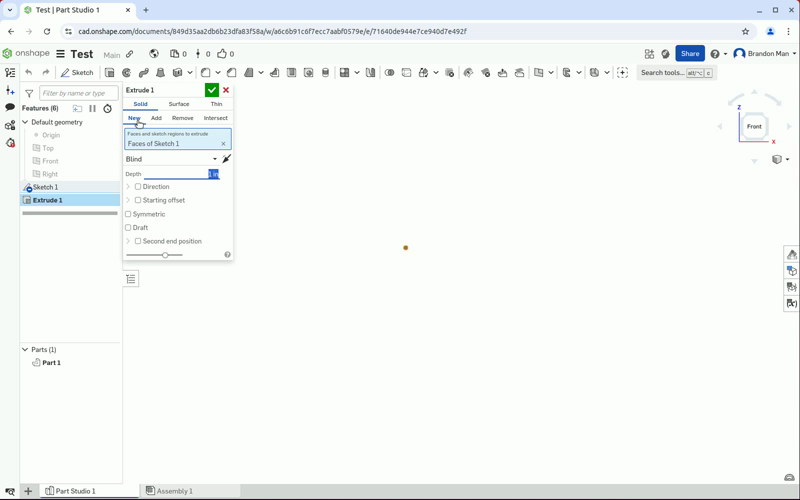
text(9.628)
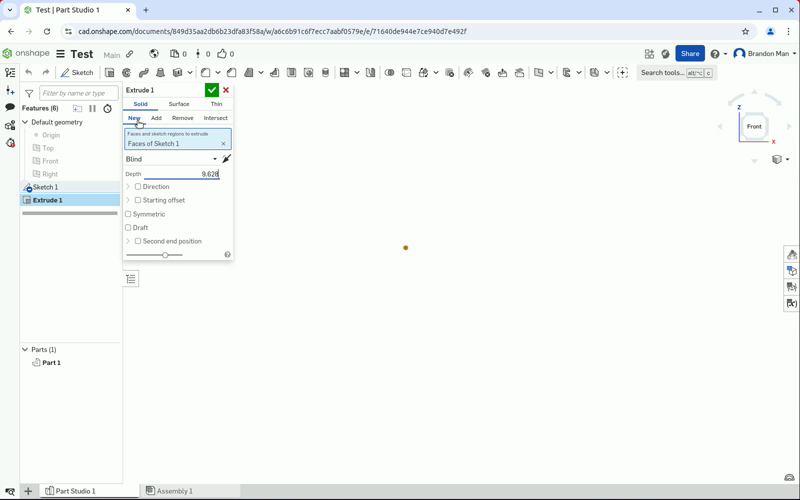
key(tab, 3)
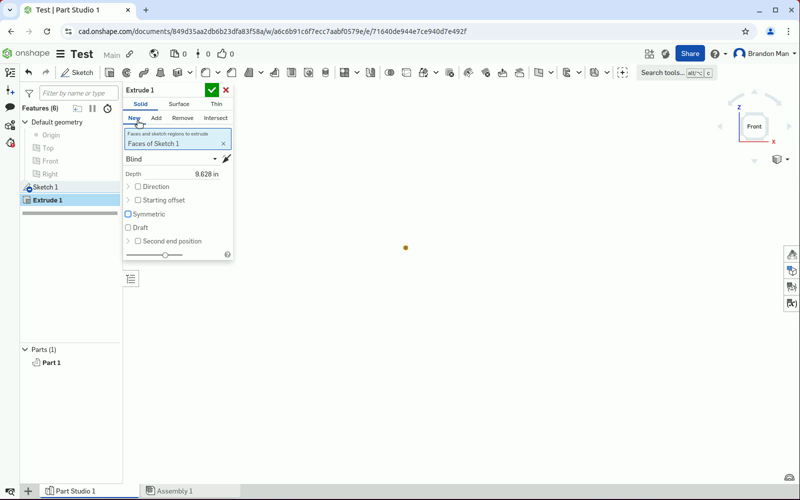
key(space)
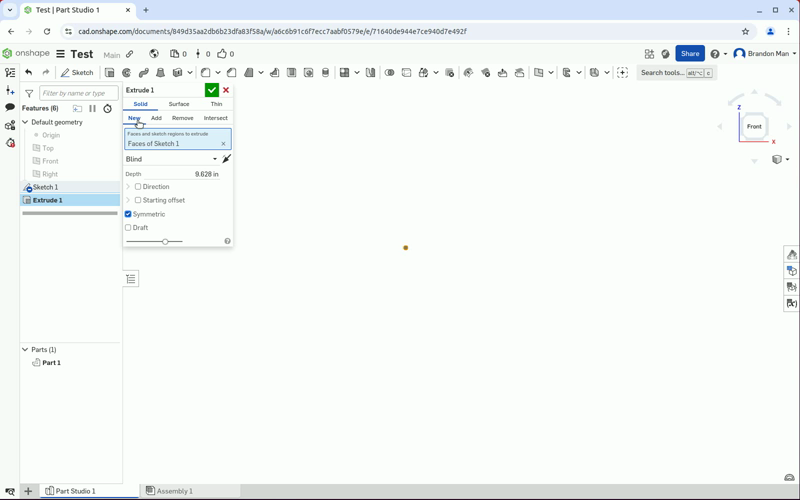
key(enter)
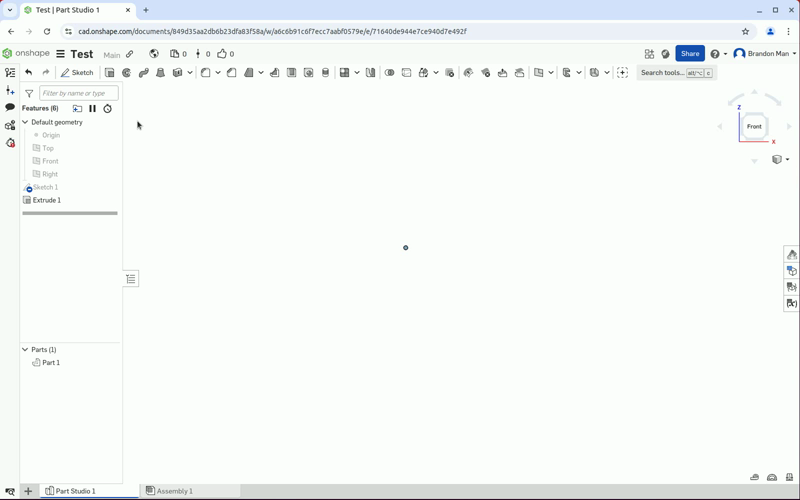
key(shift+h)
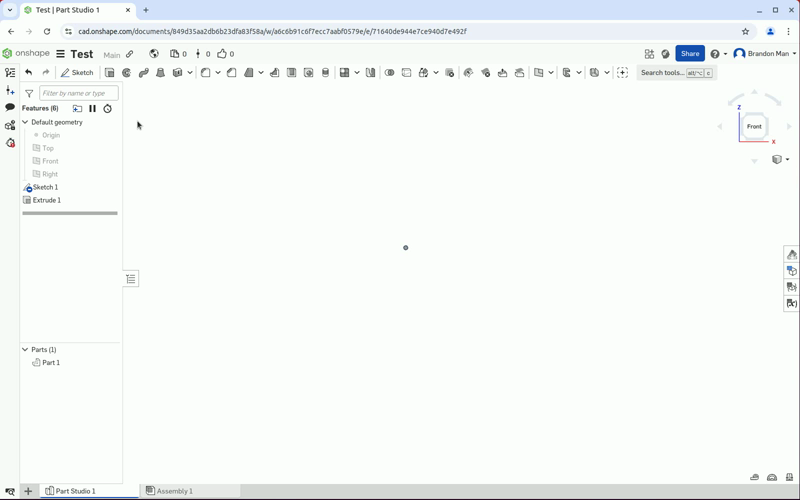
key(shift+h)
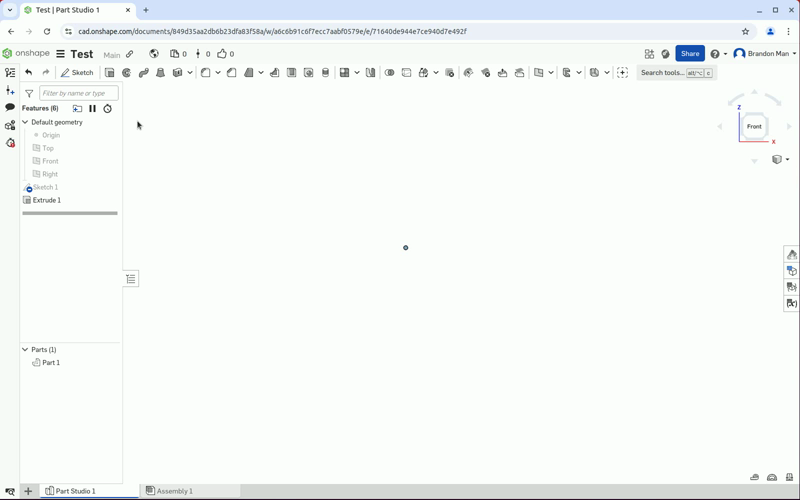
mouse_move(73, 189)
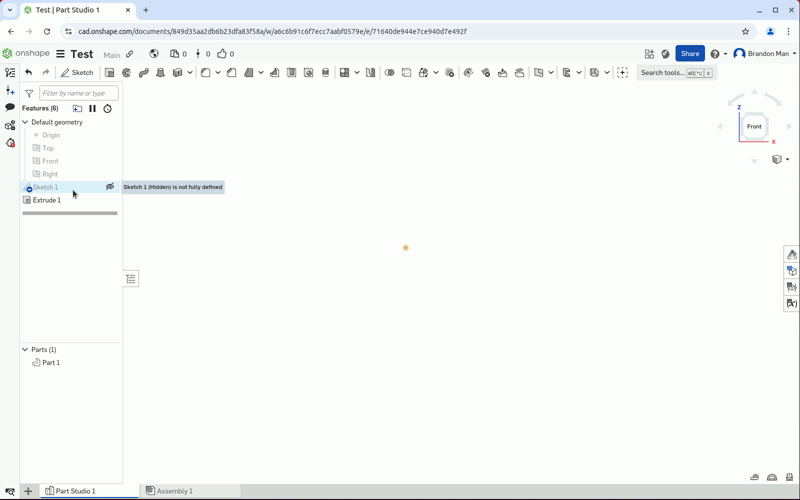
click(73, 189)
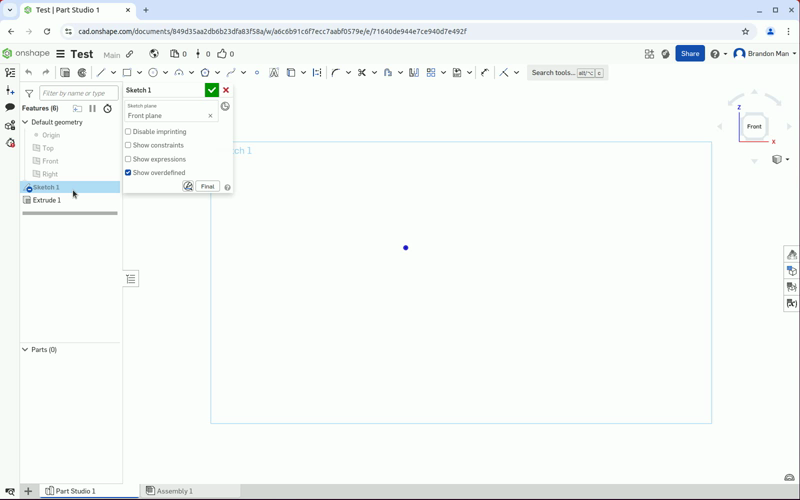
mouse_move(229, 92)
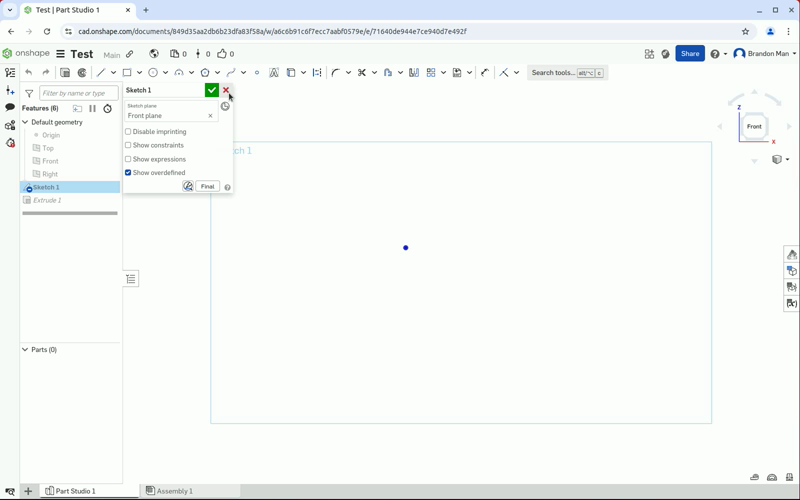
click(229, 92)
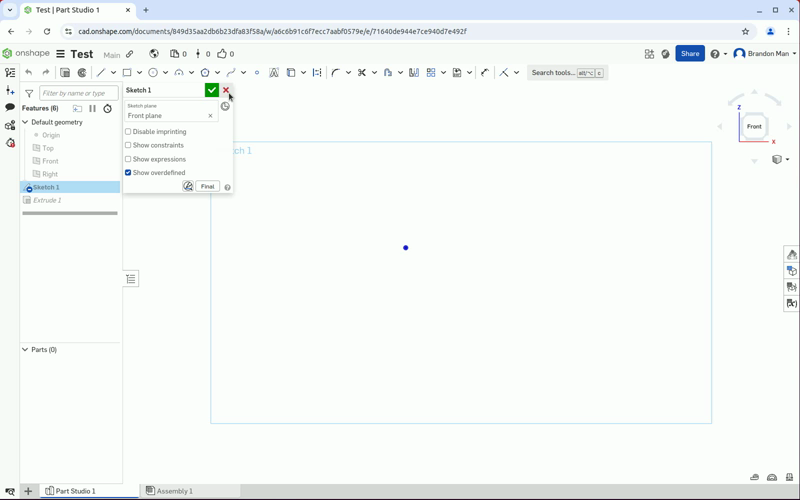
key(shift+s)
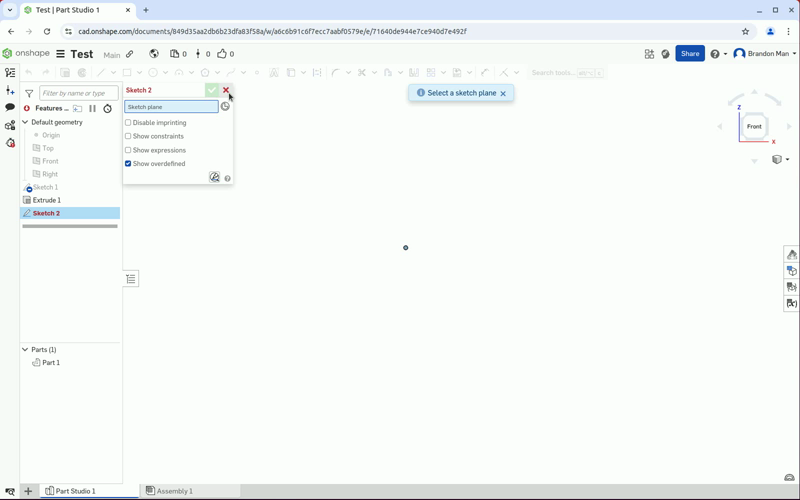
mouse_move(73, 163)
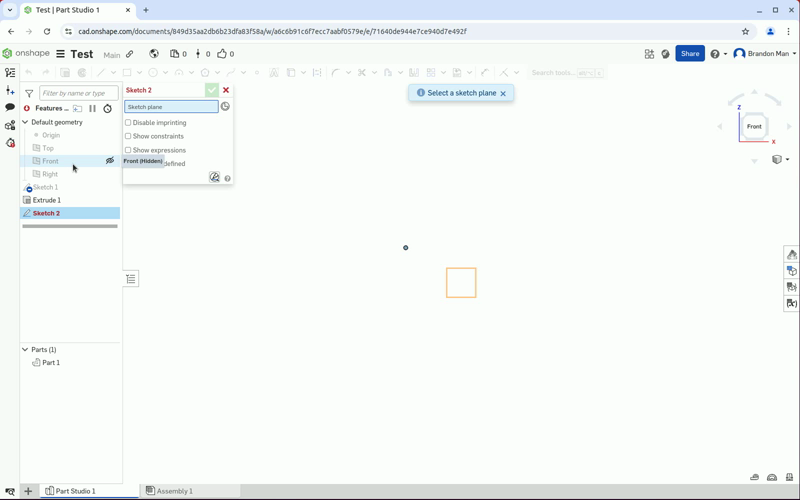
click(73, 163)
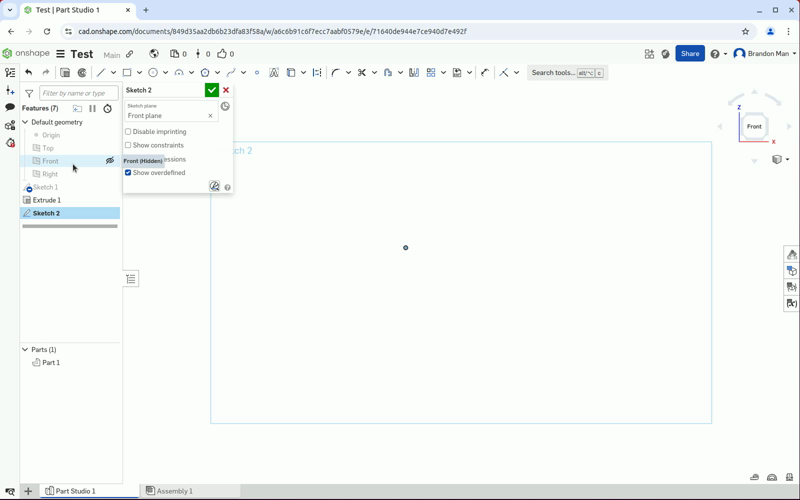
mouse_move(73, 352)
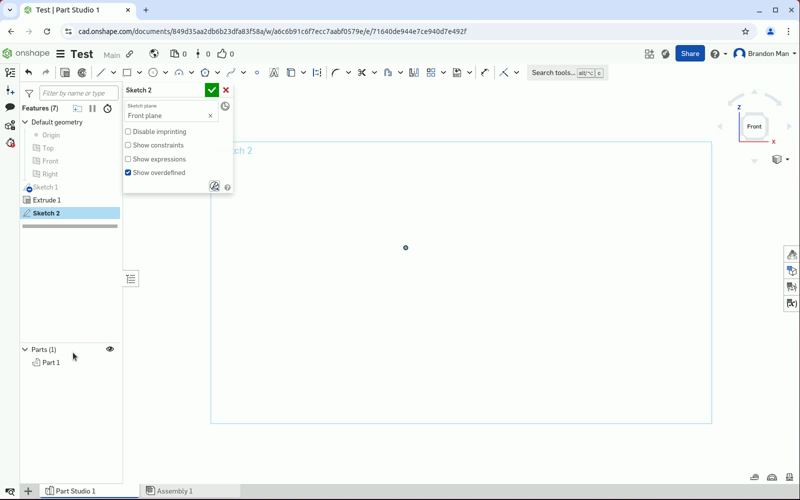
key(y)
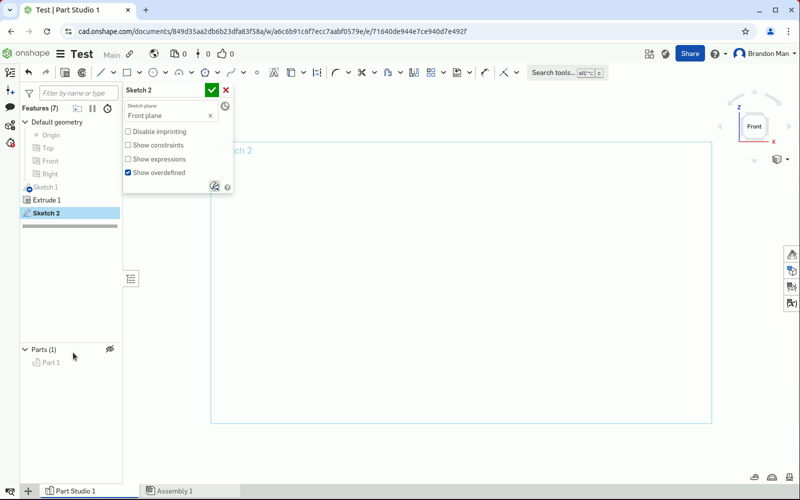
key(c)
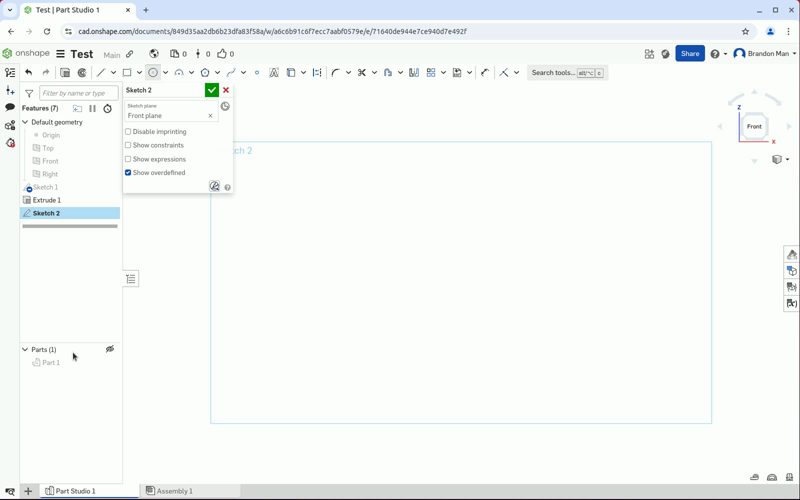
key_down(shift)
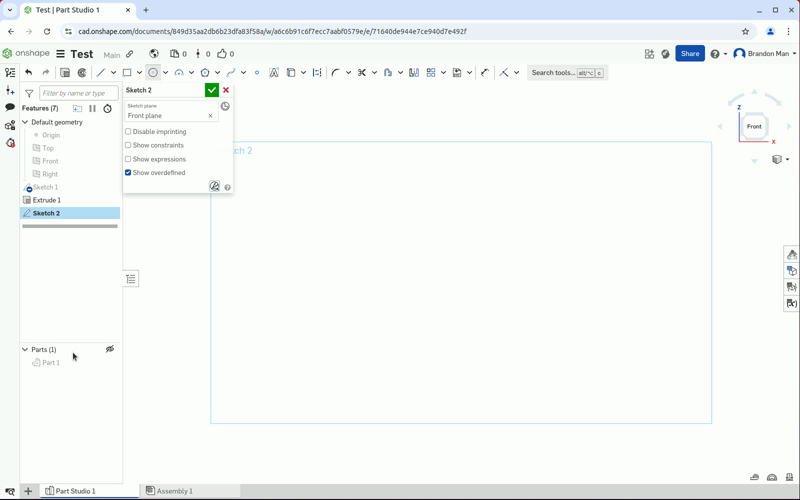
mouse_move(350, 201)
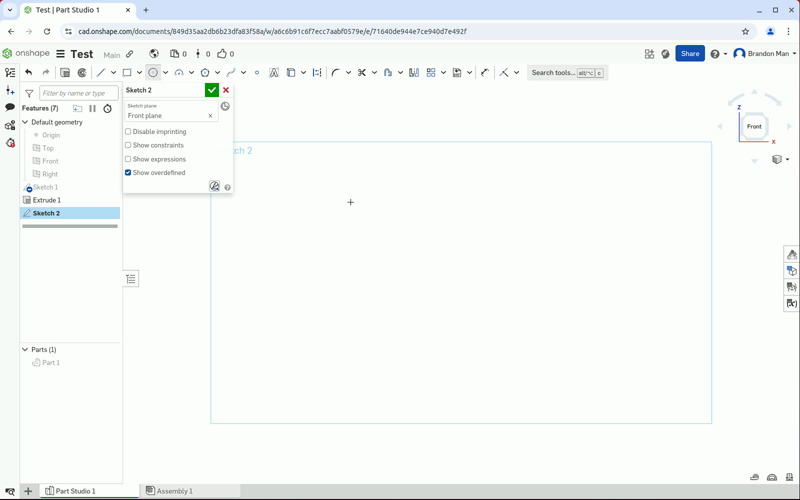
click(350, 201)
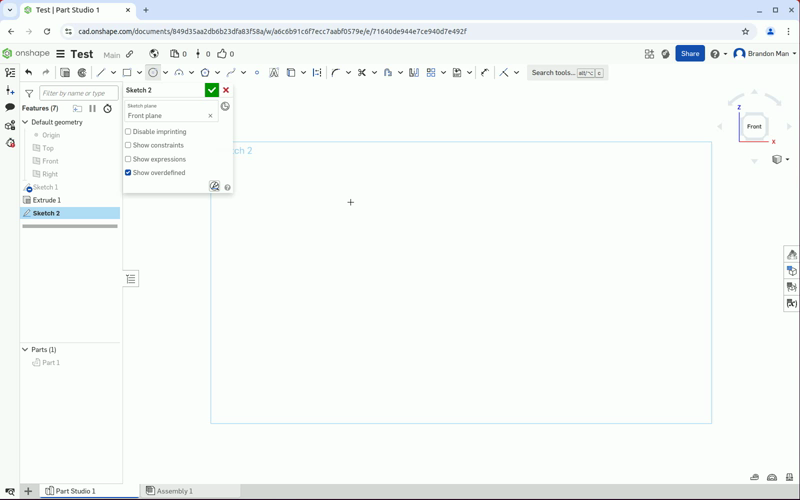
key_up(shift)
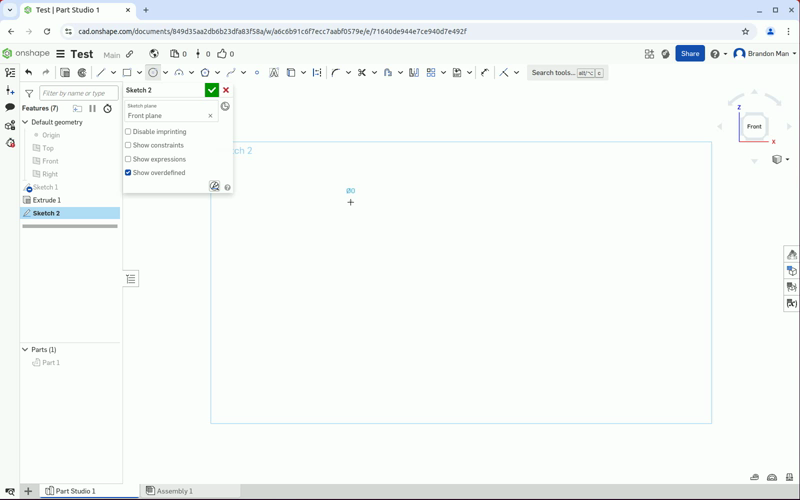
mouse_move(353, 201)
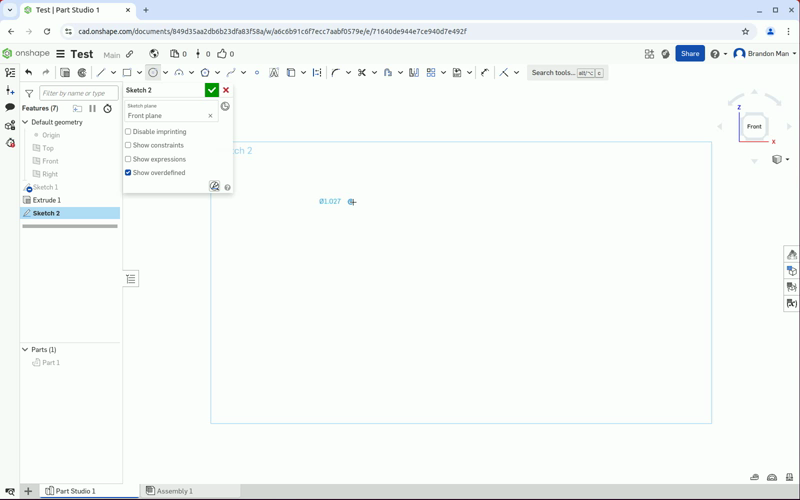
scroll(6)
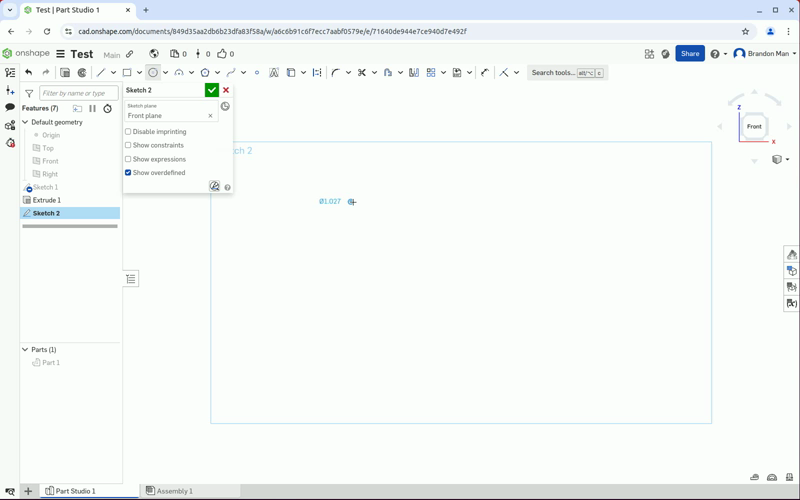
scroll(6)
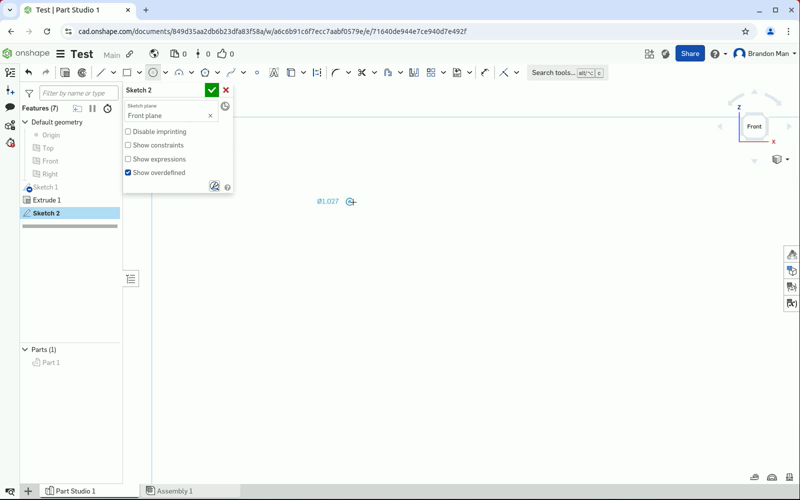
scroll(6)
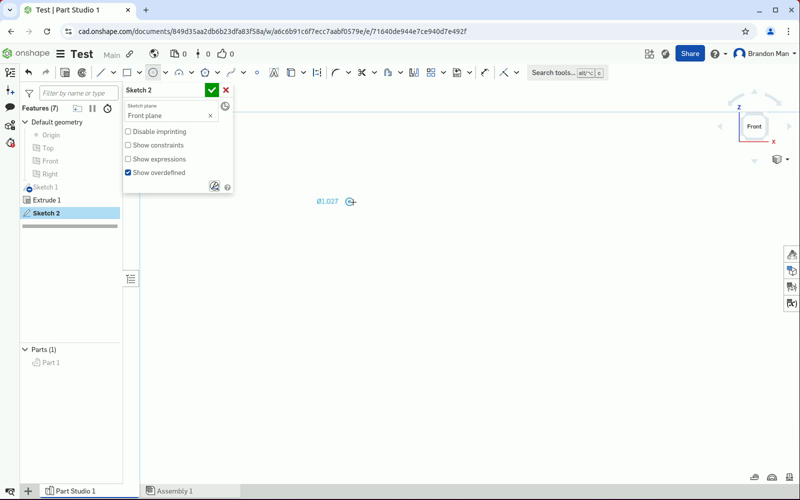
scroll(6)
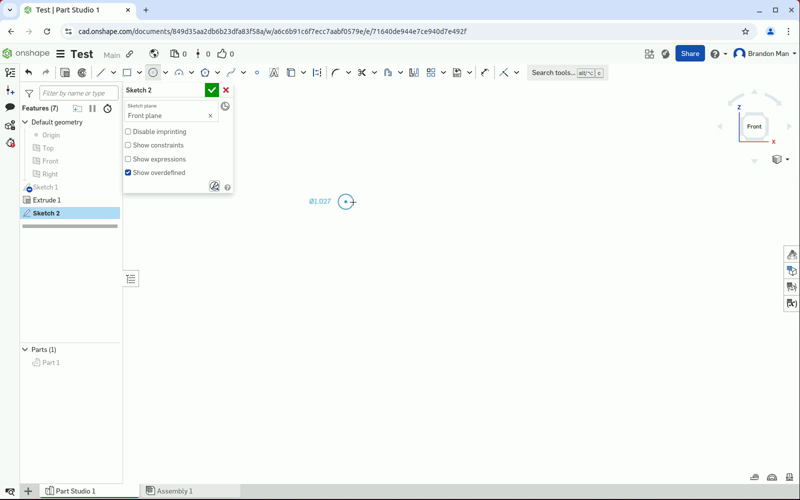
scroll(6)
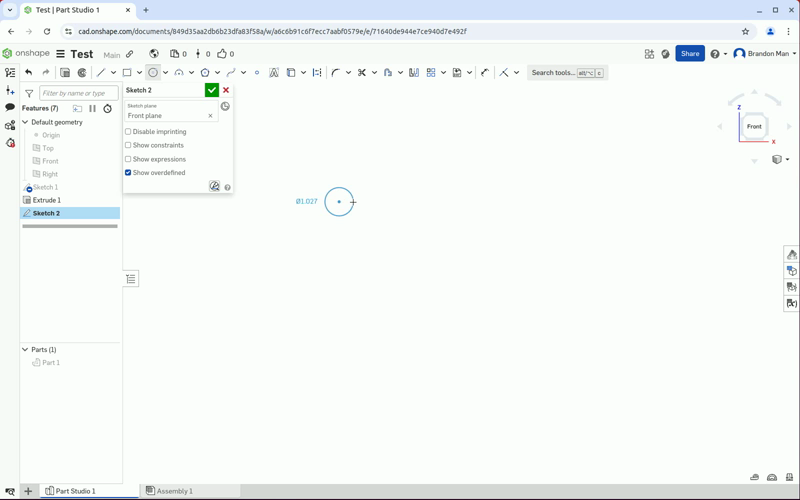
scroll(6)
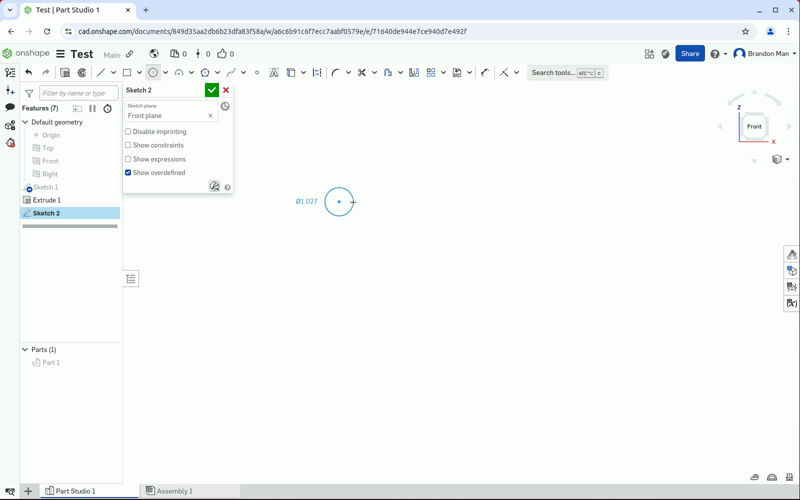
scroll(6)
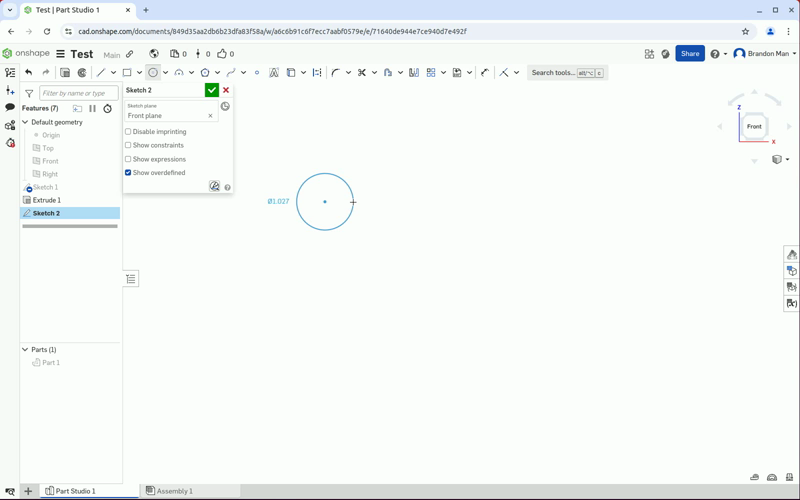
click(353, 201)
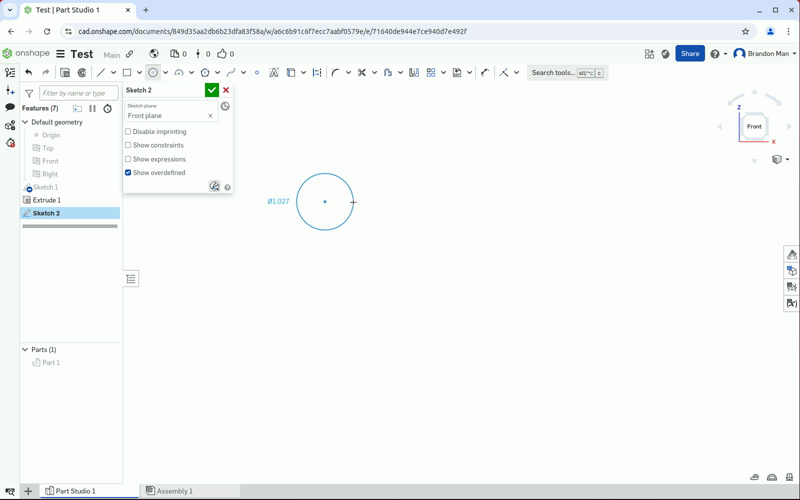
scroll(-6)
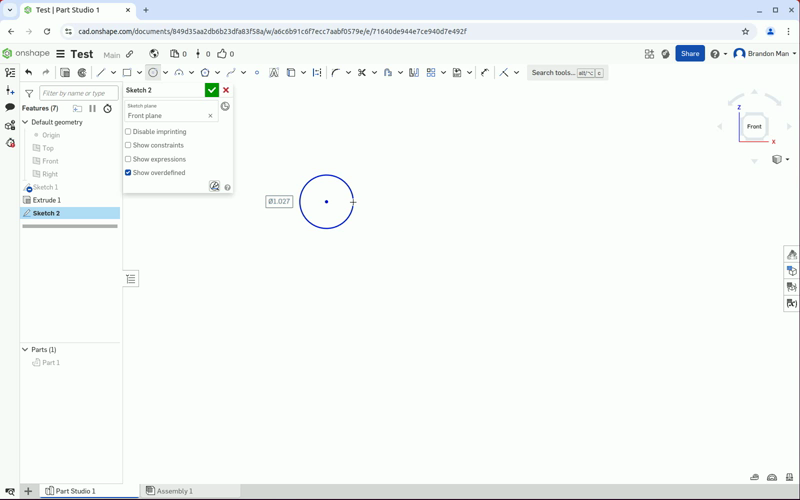
scroll(-6)
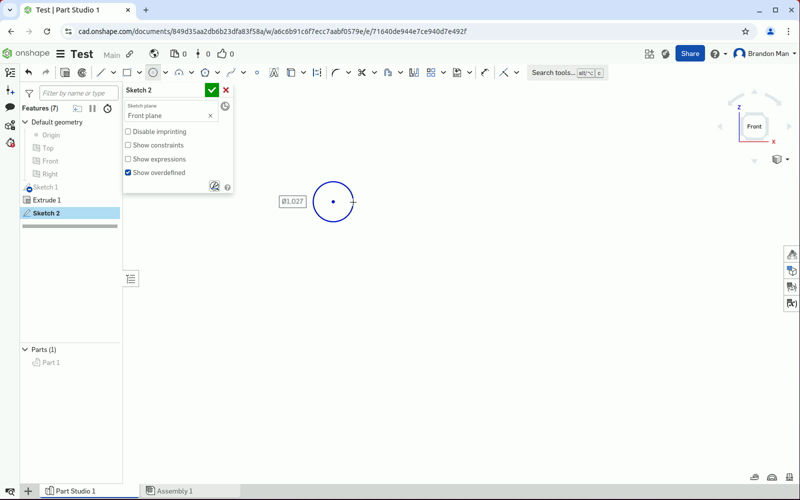
scroll(-6)
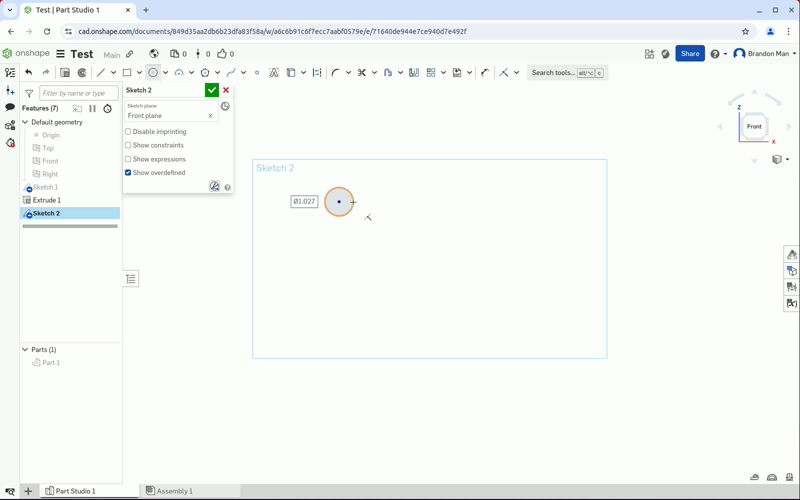
scroll(-6)
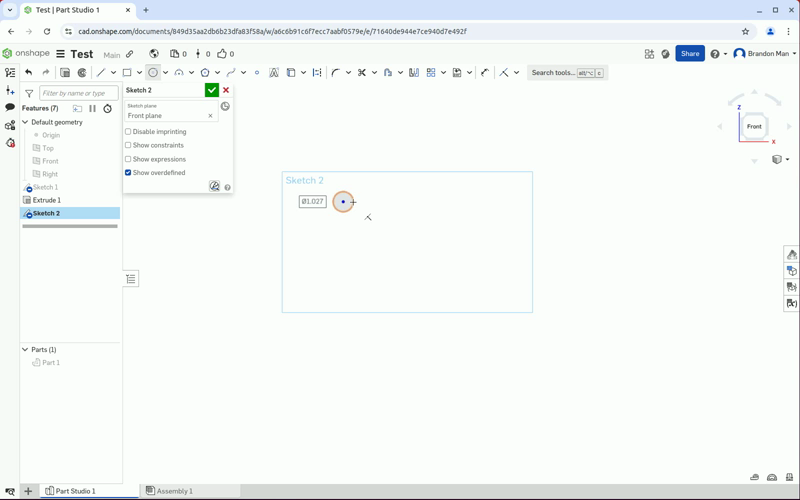
scroll(-6)
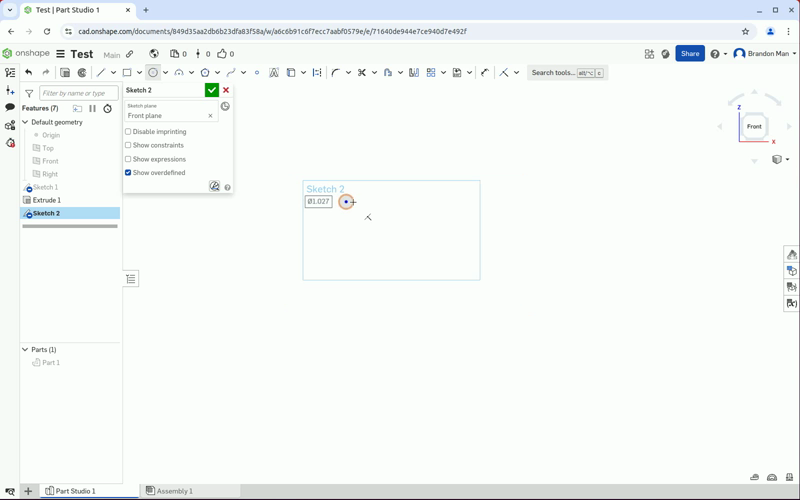
scroll(-6)
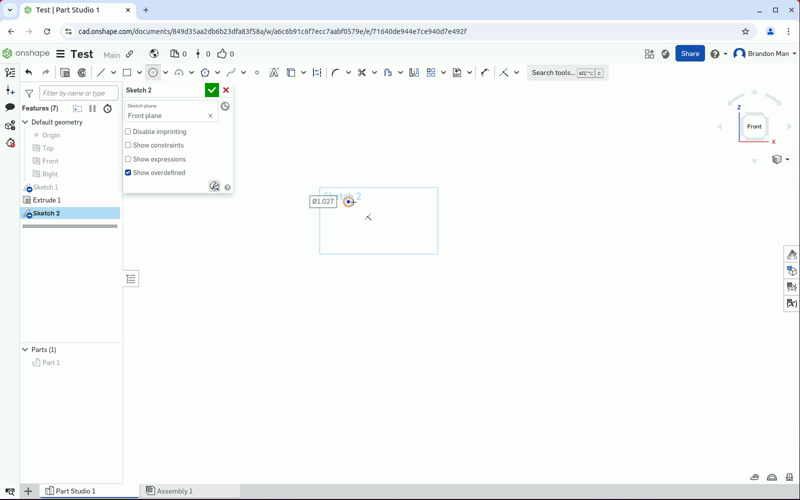
scroll(-6)
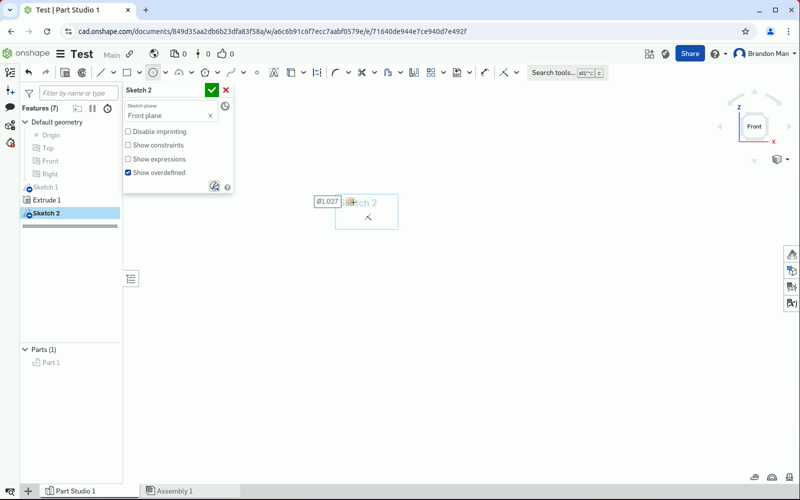
key(esc)
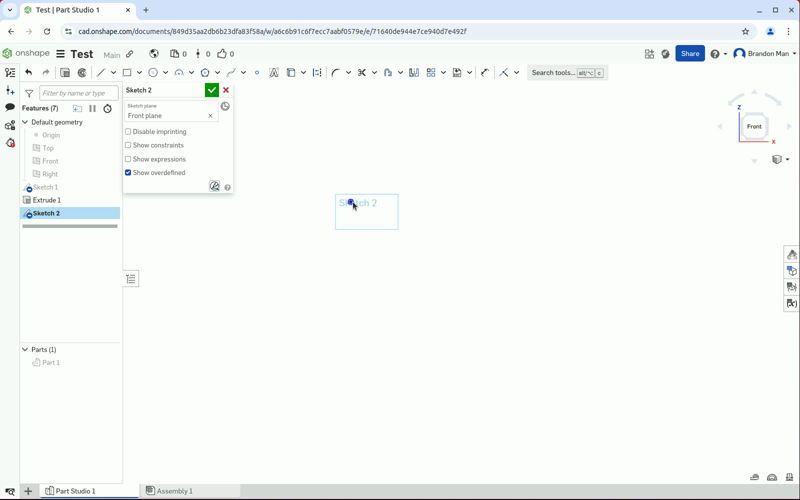
mouse_move(350, 200)
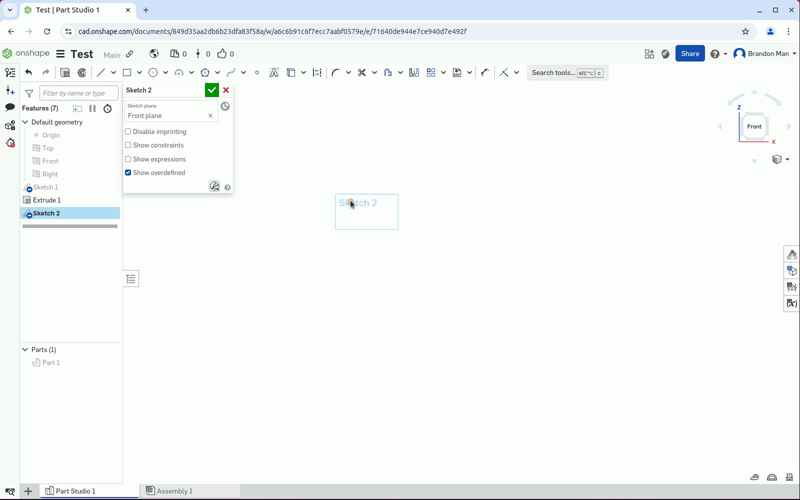
scroll(6)
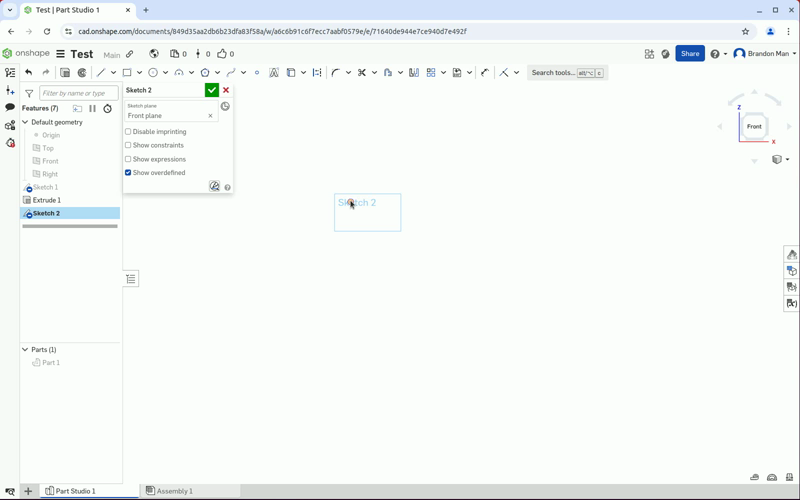
scroll(6)
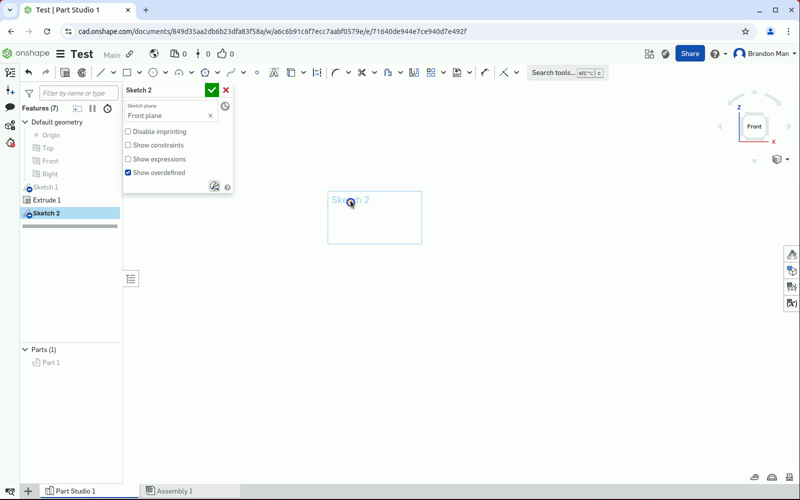
scroll(6)
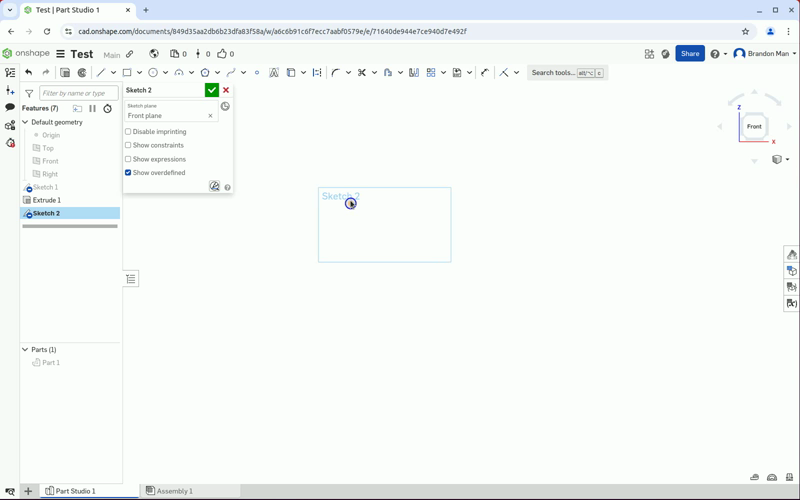
scroll(6)
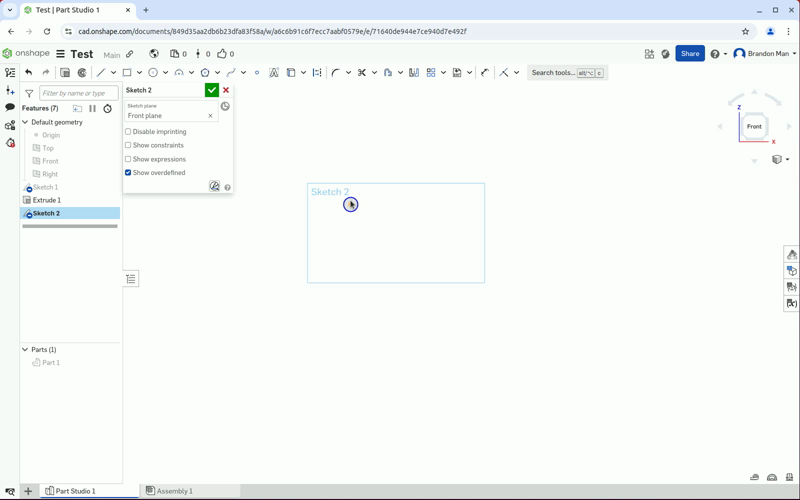
scroll(6)
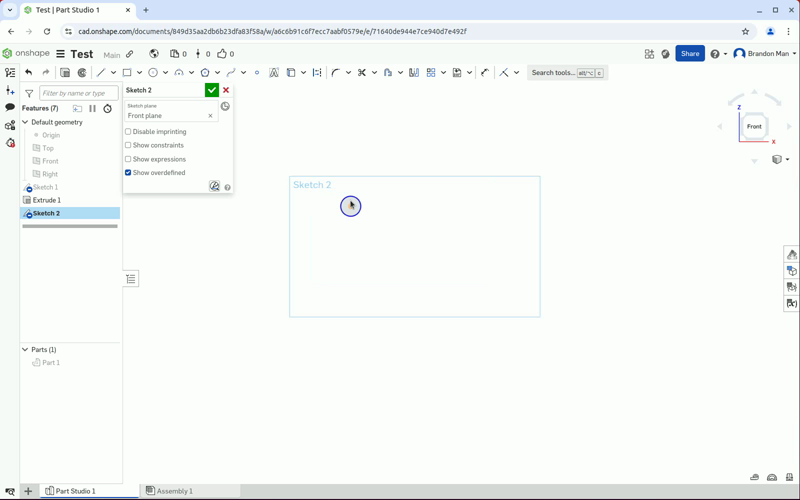
scroll(6)
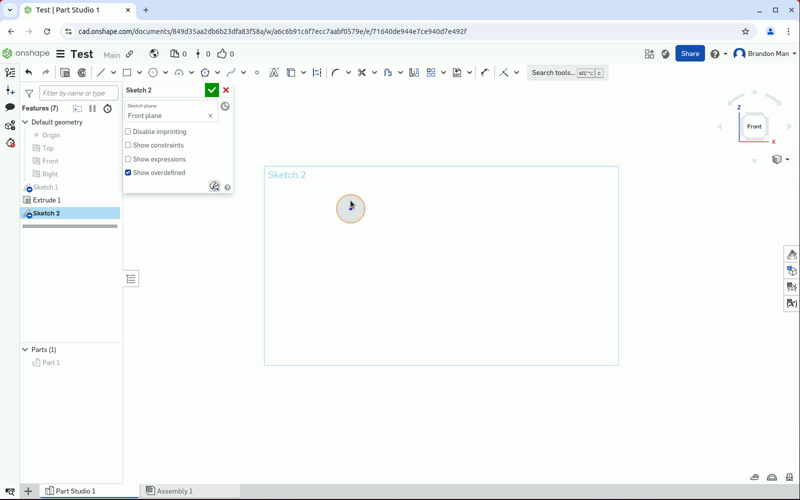
scroll(6)
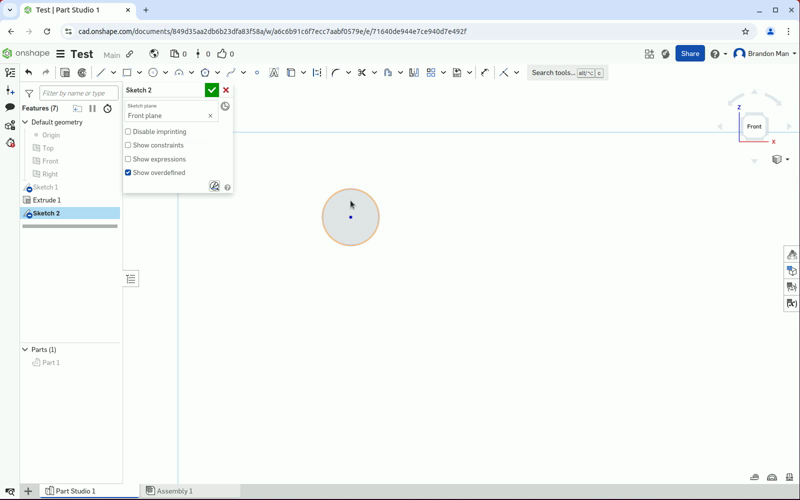
click(350, 200)
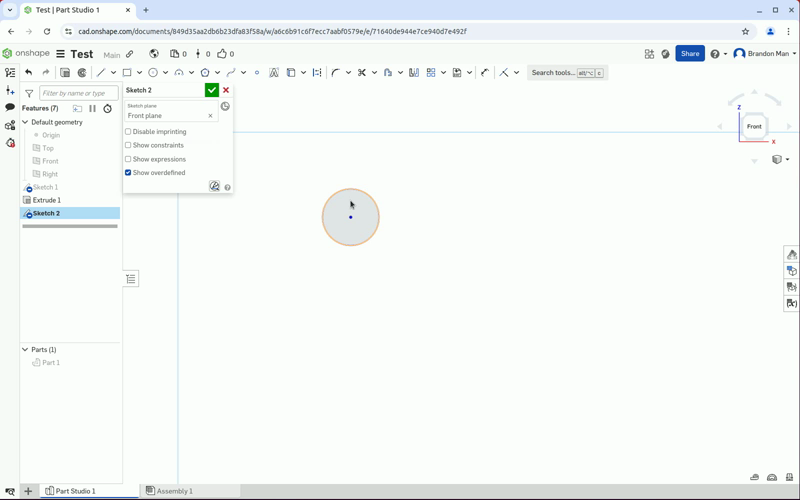
scroll(-6)
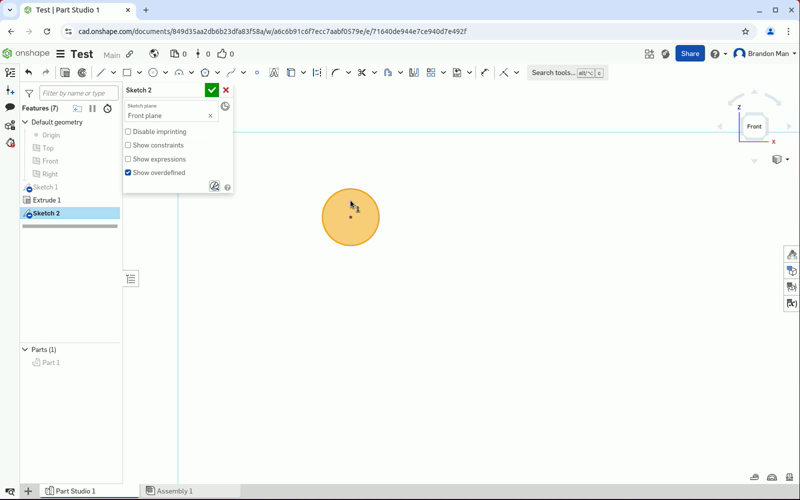
scroll(-6)
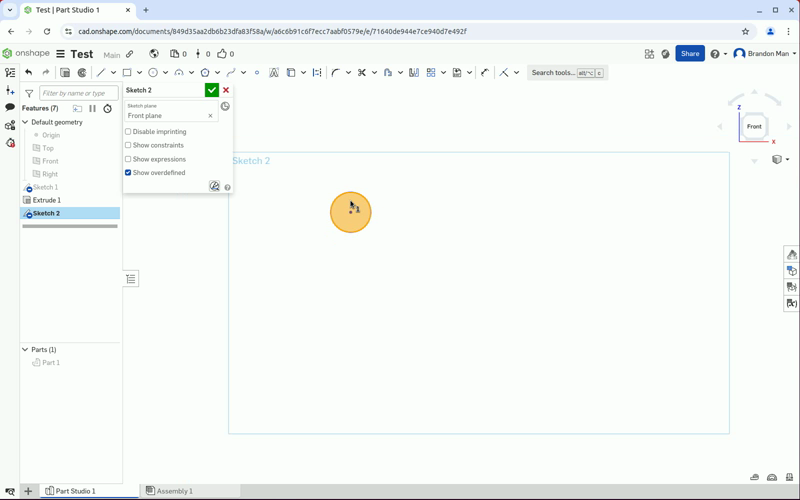
scroll(-6)
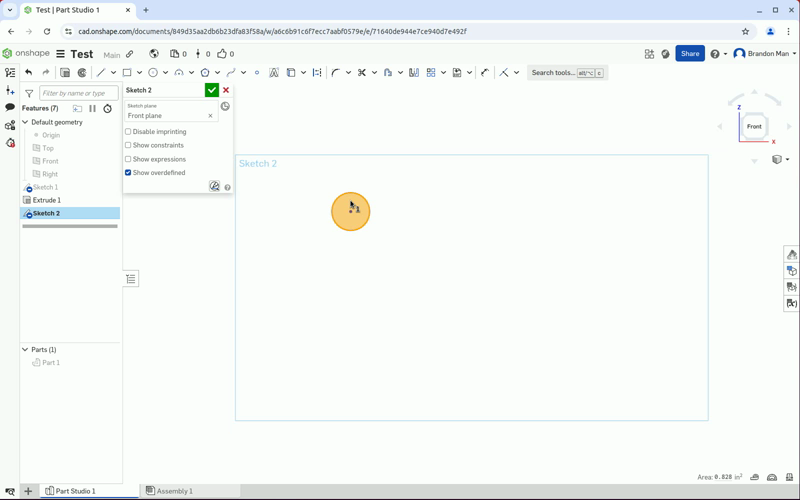
scroll(-6)
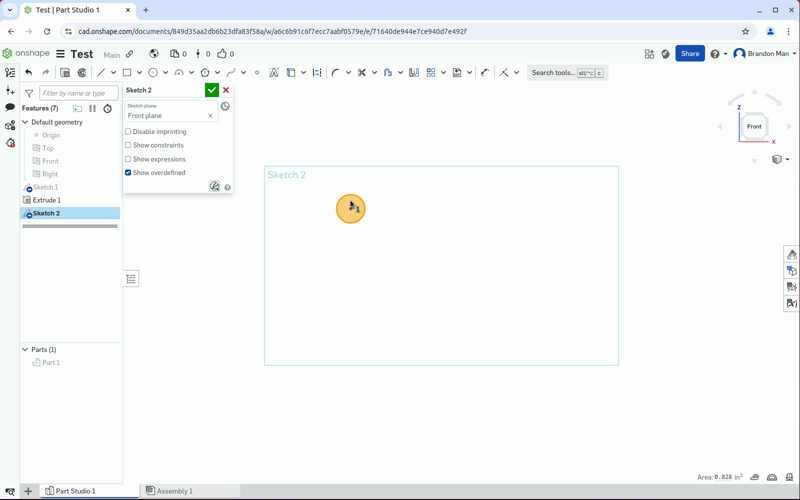
scroll(-6)
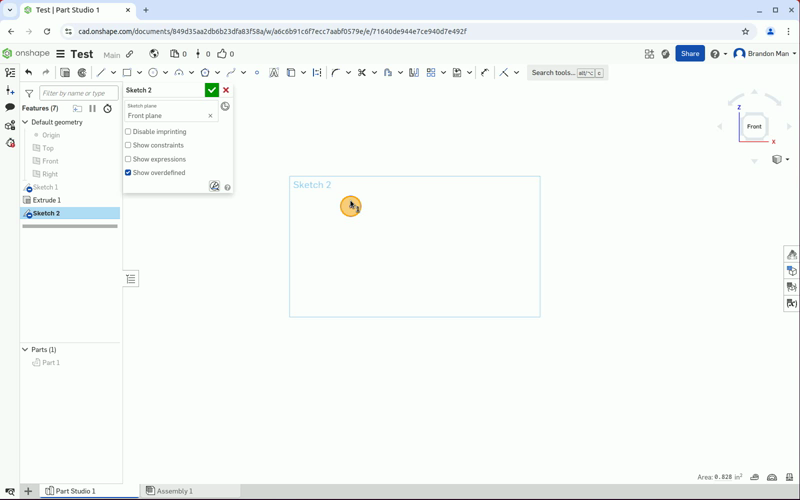
scroll(-6)
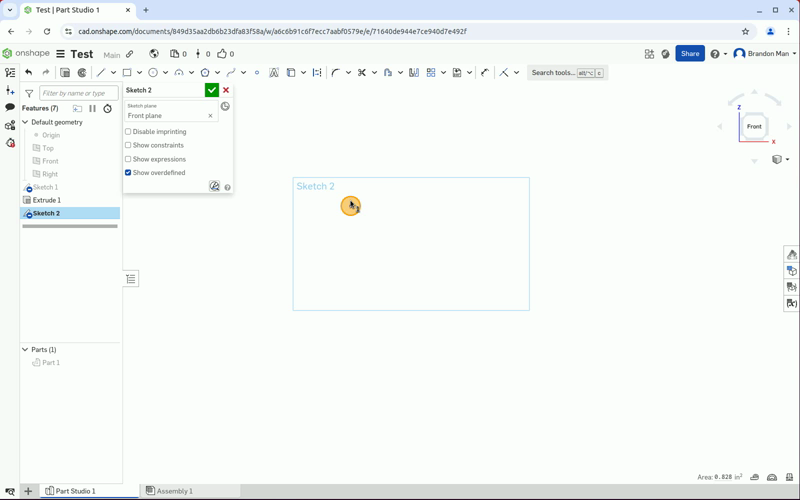
scroll(-6)
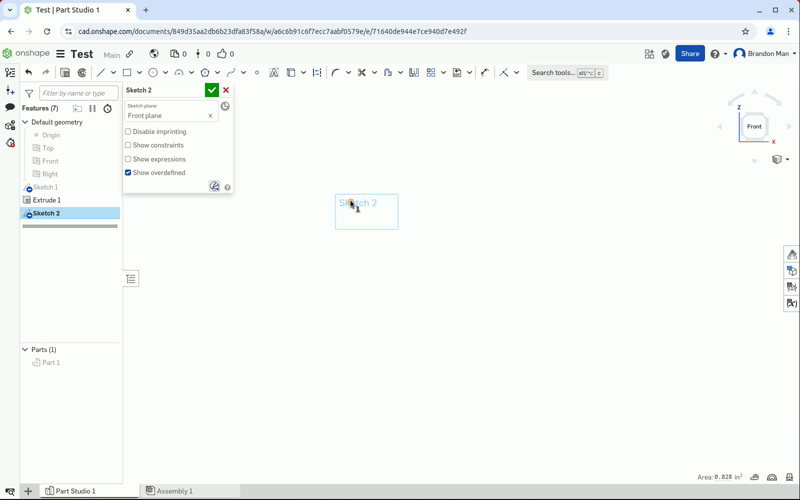
mouse_move(73, 352)
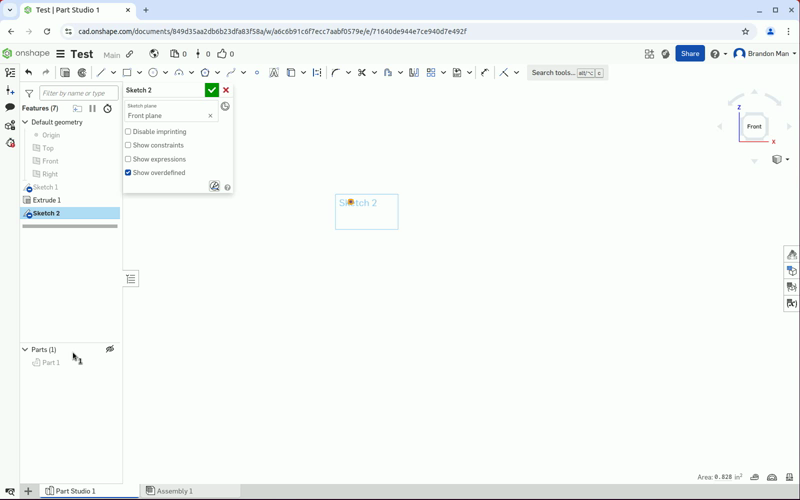
key(shift+y)
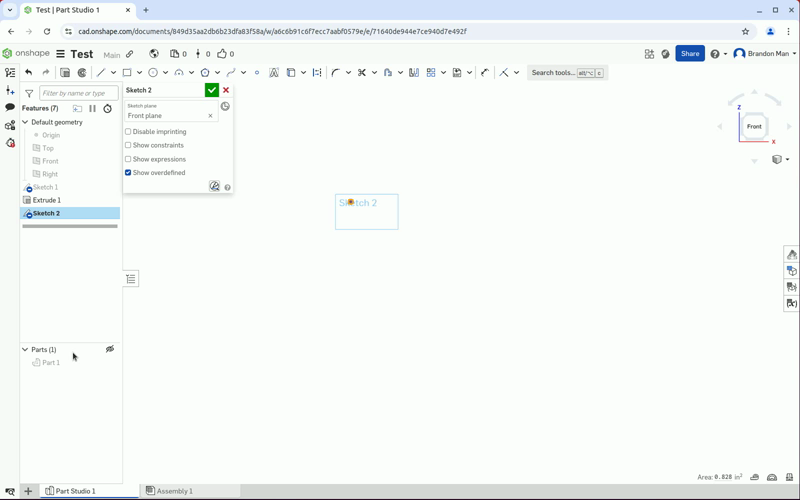
key(shift+e)
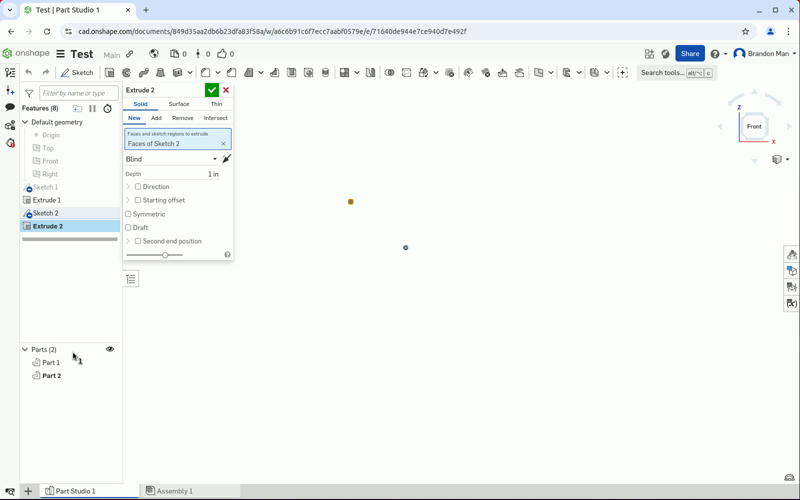
mouse_move(143, 106)
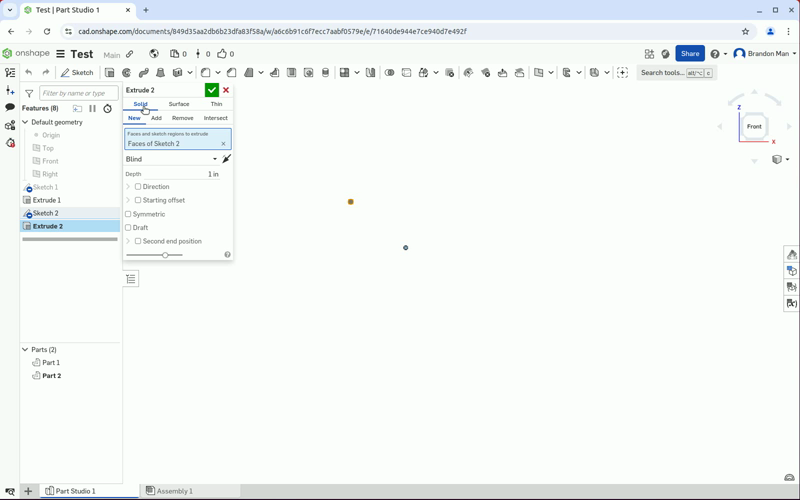
click(143, 106)
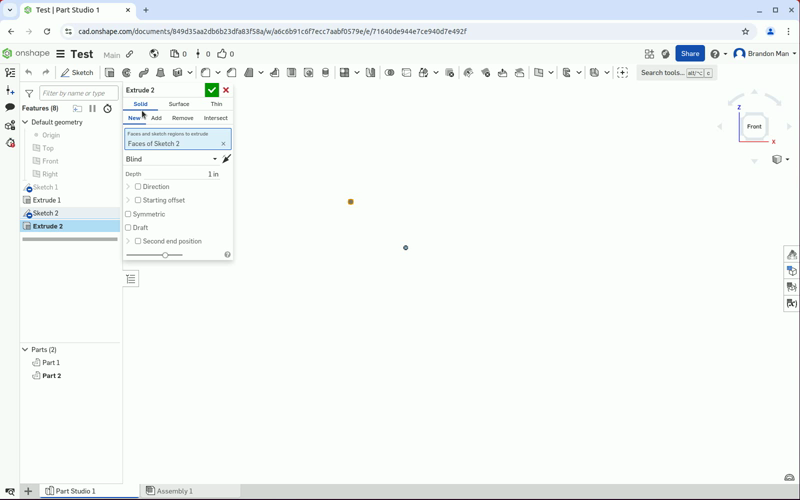
mouse_move(137, 120)
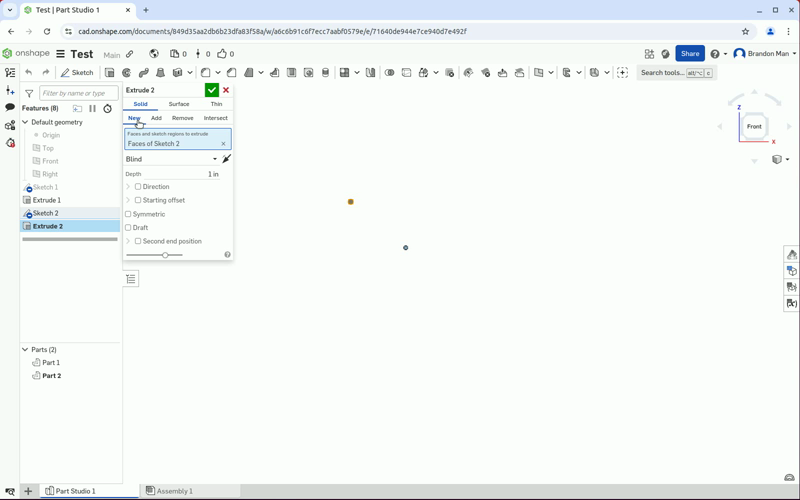
click(137, 120)
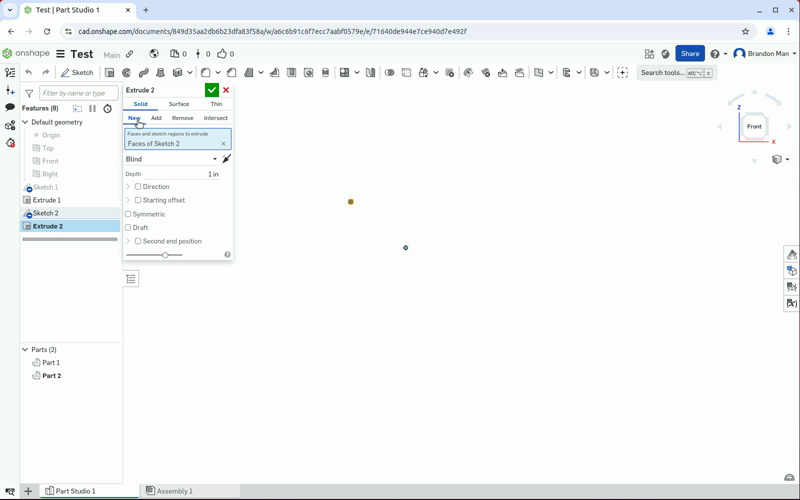
key(tab, 4)
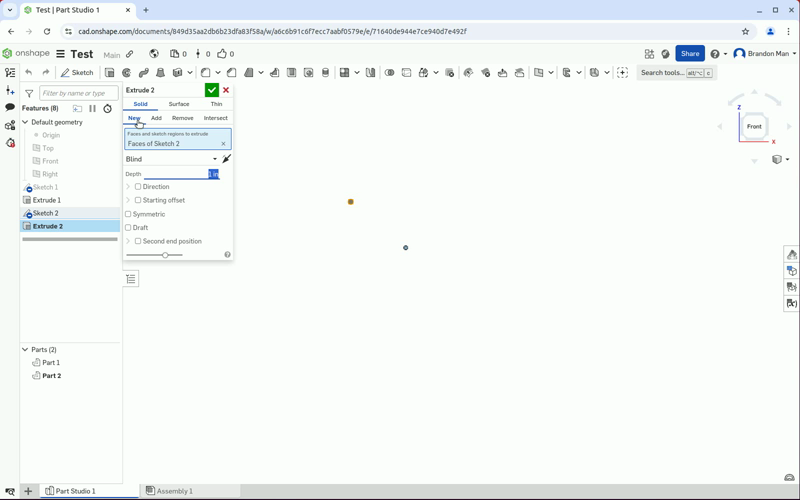
text(6.258)
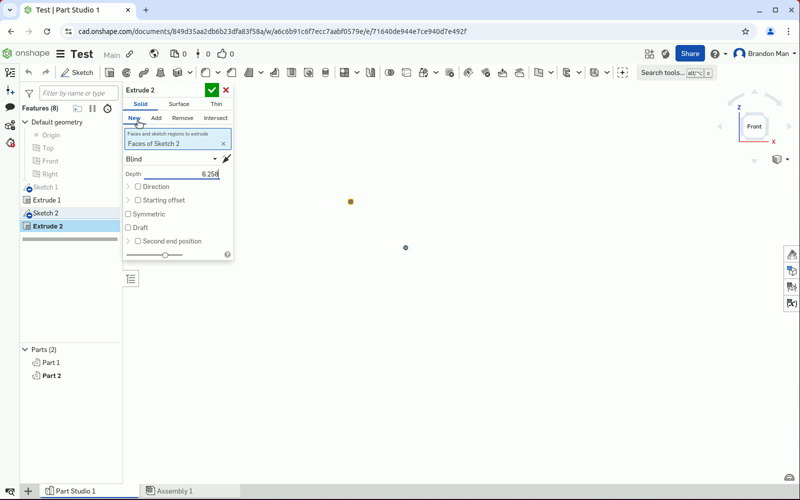
key(tab, 3)
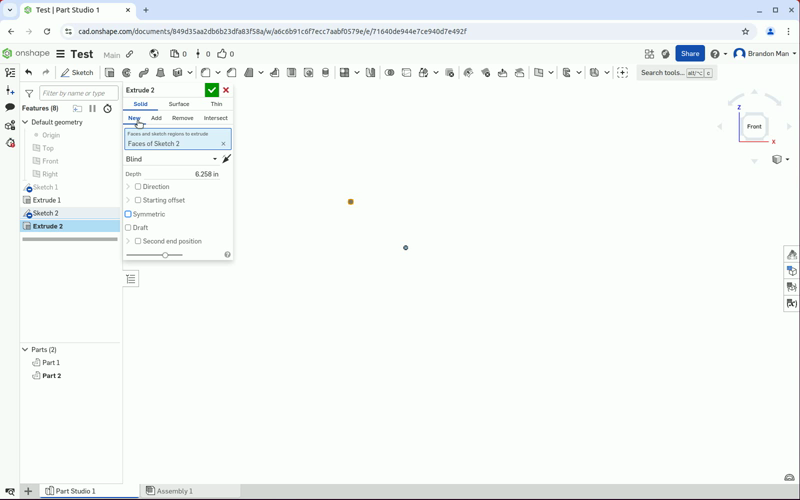
key(space)
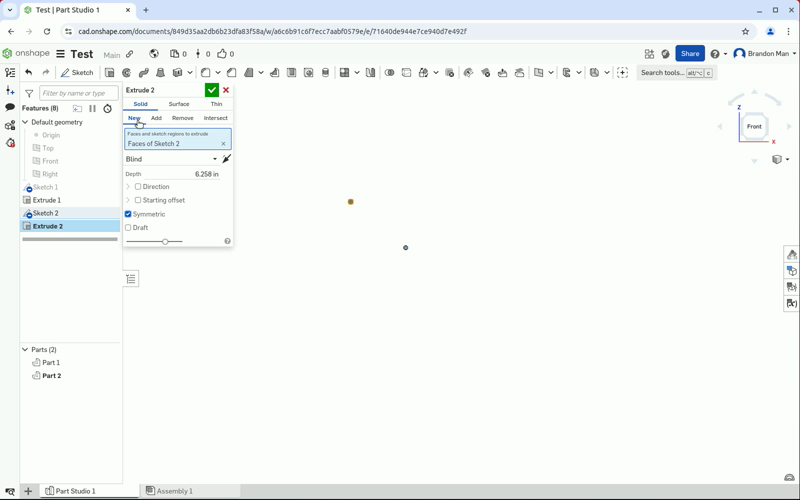
key(enter)
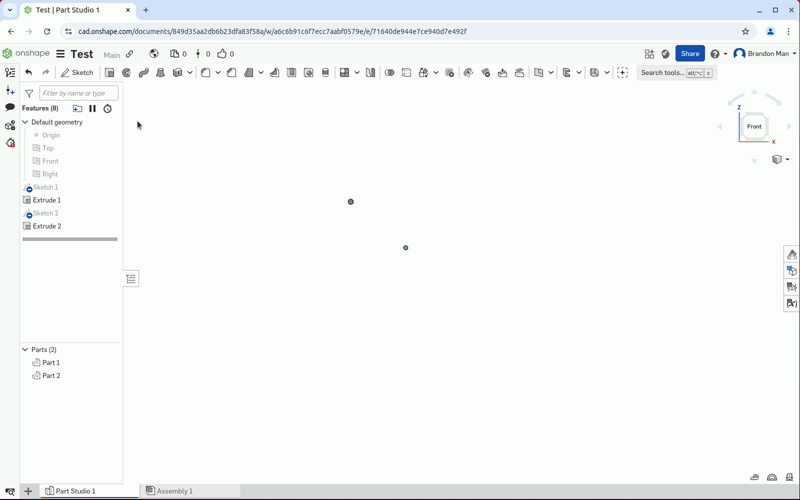
key(shift+h)
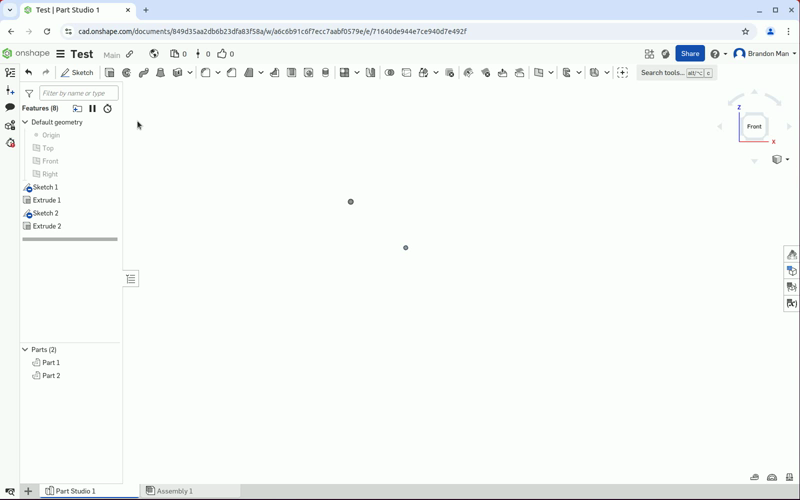
key(shift+h)
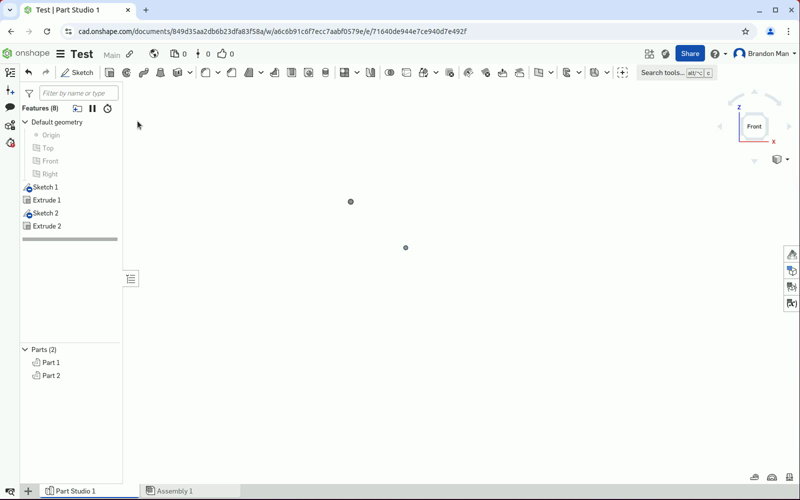
key(shift+7)
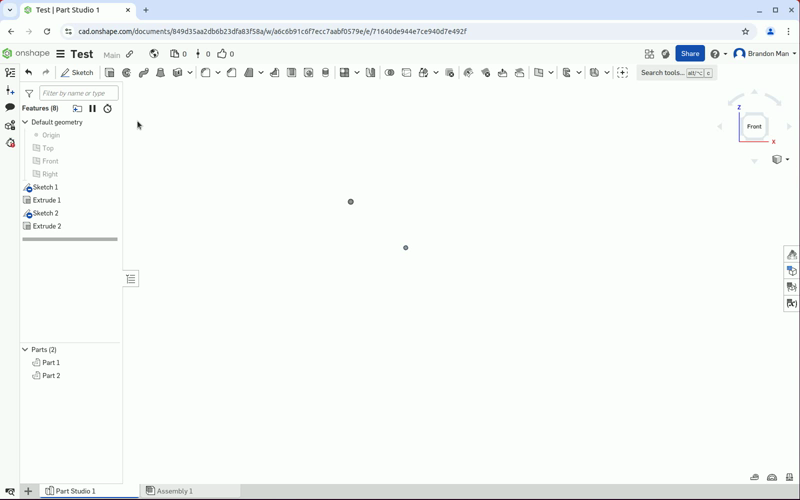
key(left, 2)
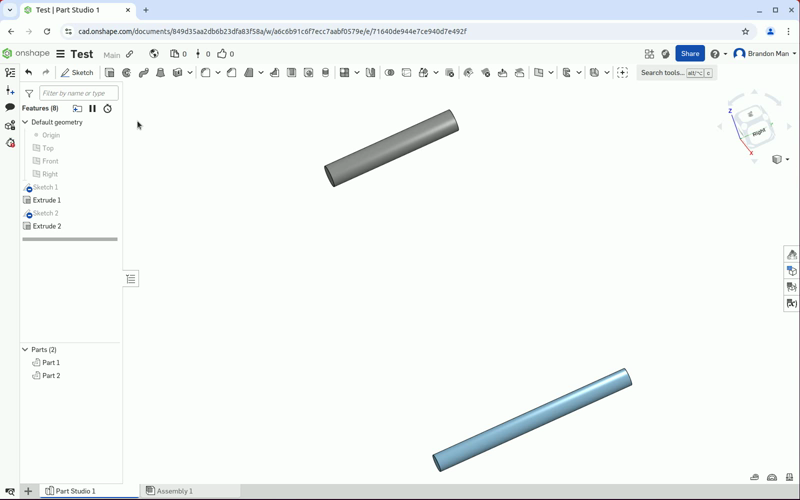
key(down, 2)
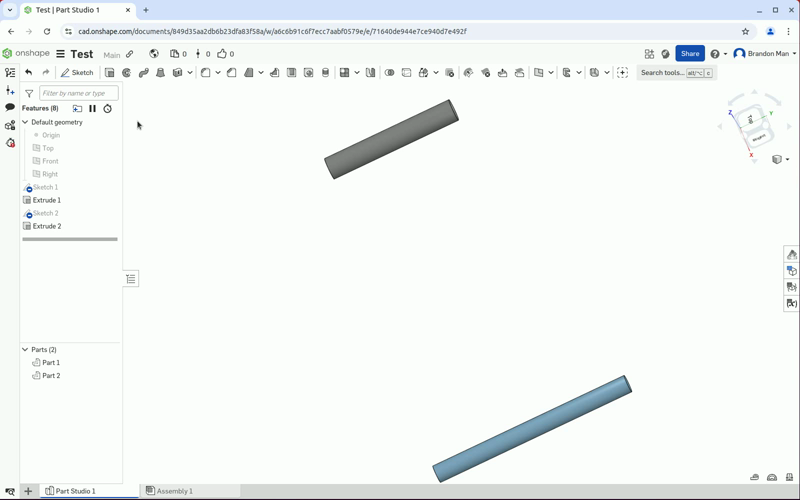
key(up, 2)
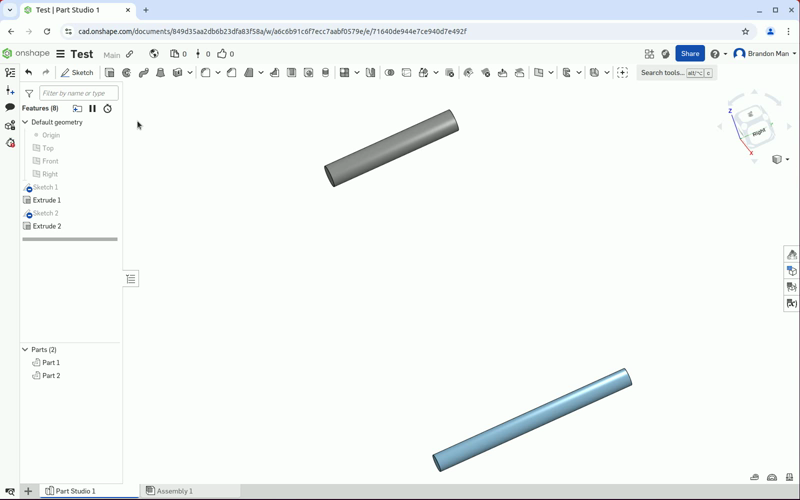
key(right, 2)
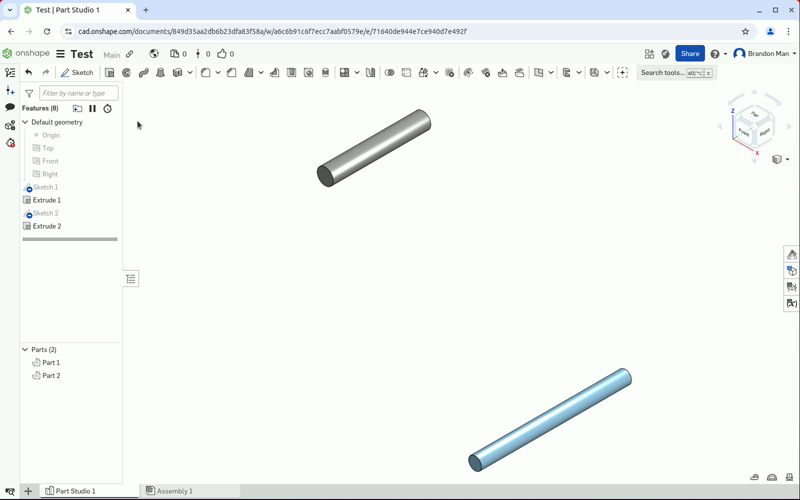
mouse_move(73, 189)
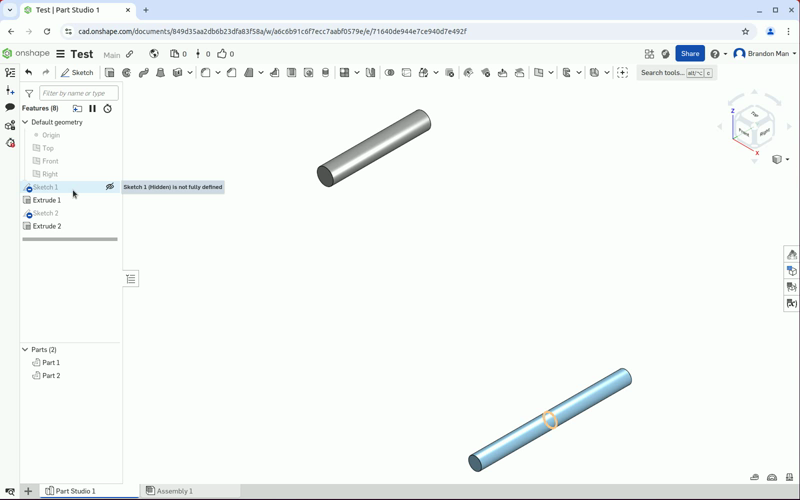
click(73, 189)